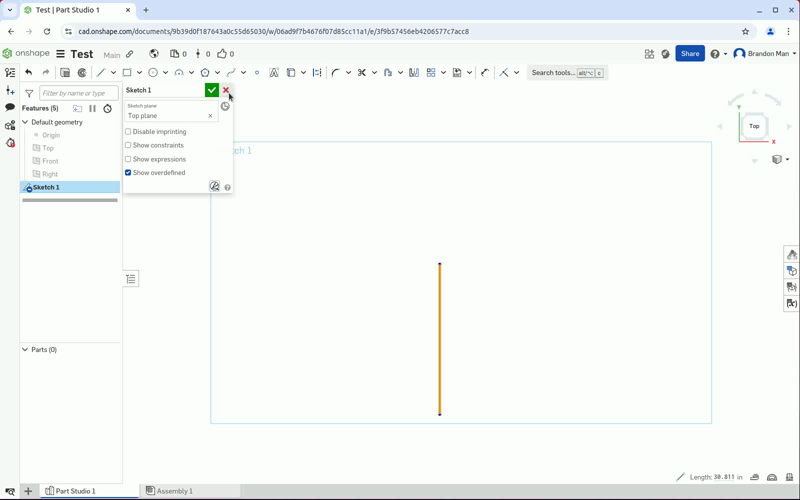
key(shift+h)
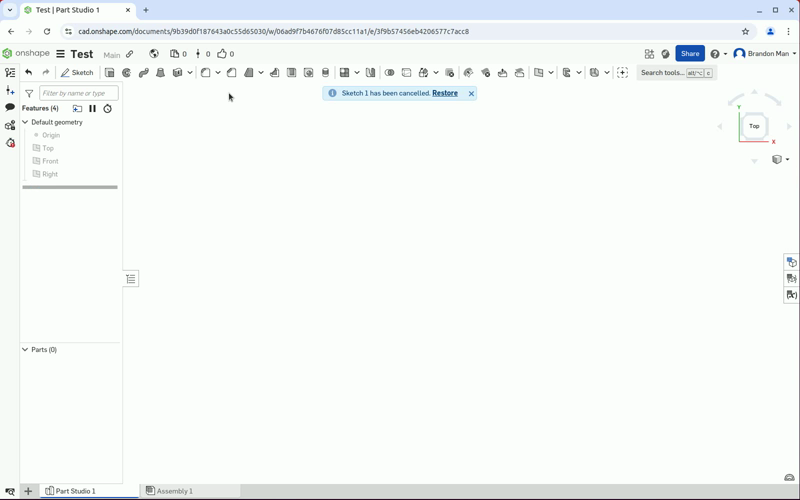
mouse_move(73, 352)
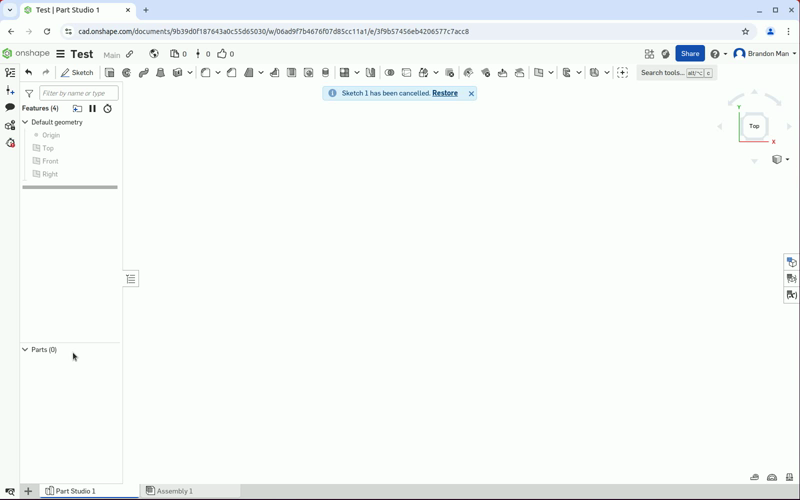
key(y)
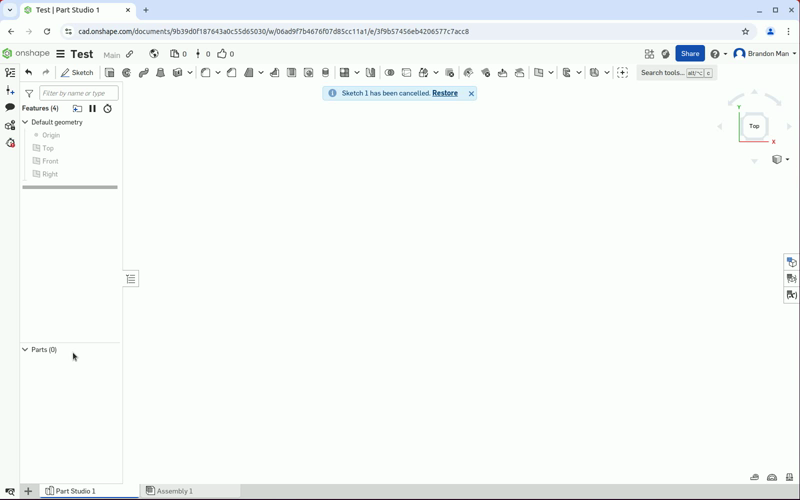
key(shift+p)
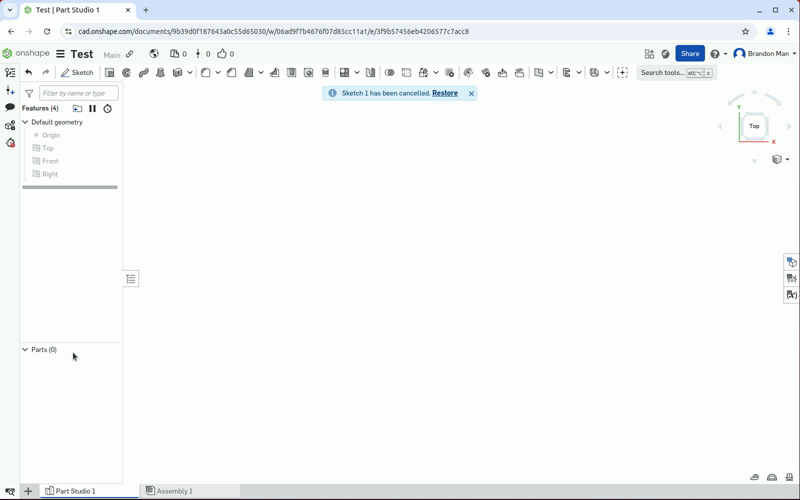
key(space)
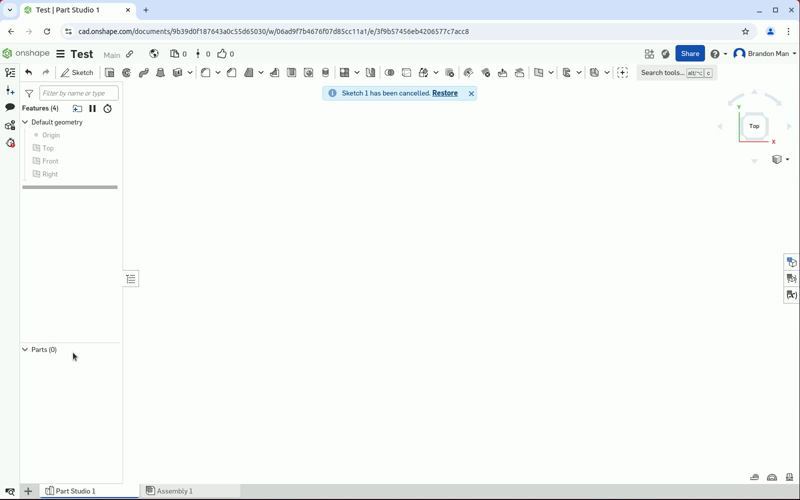
key_down(shift)
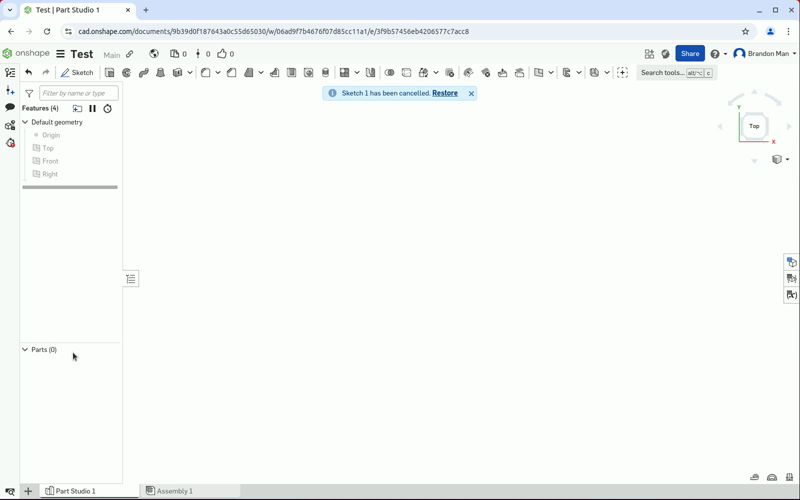
key(up)
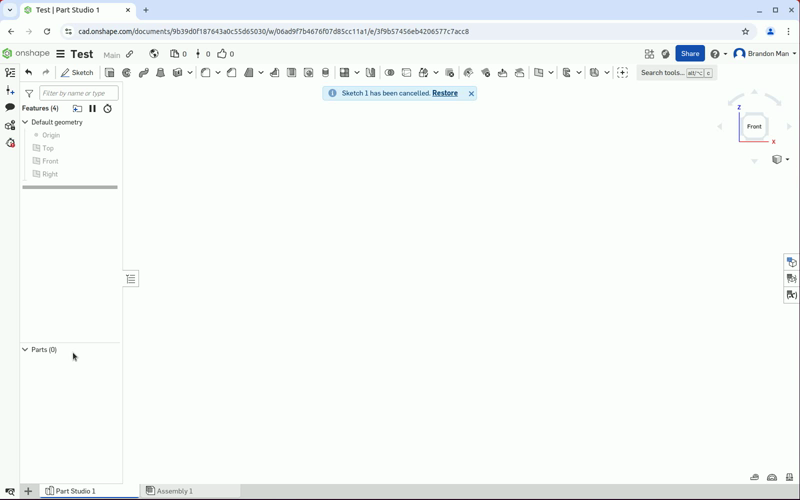
key_up(shift)
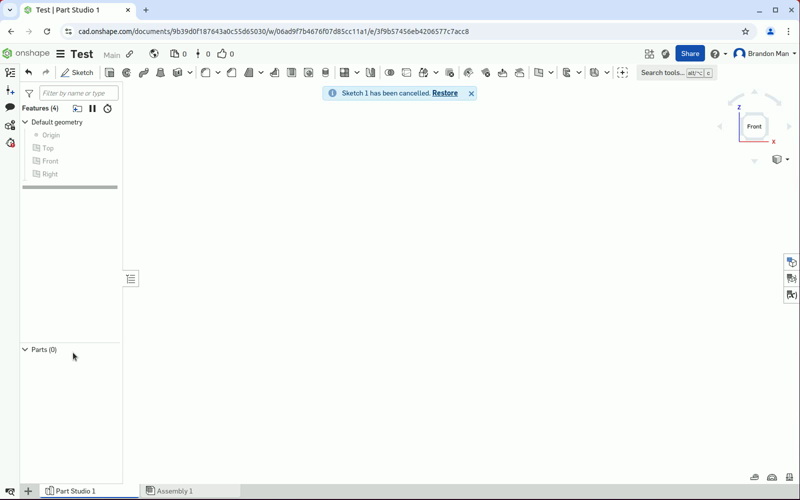
mouse_move(73, 352)
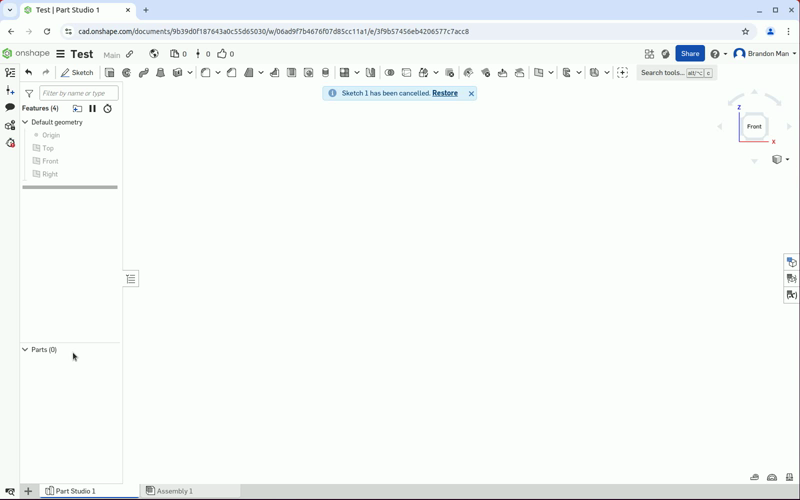
key(shift+y)
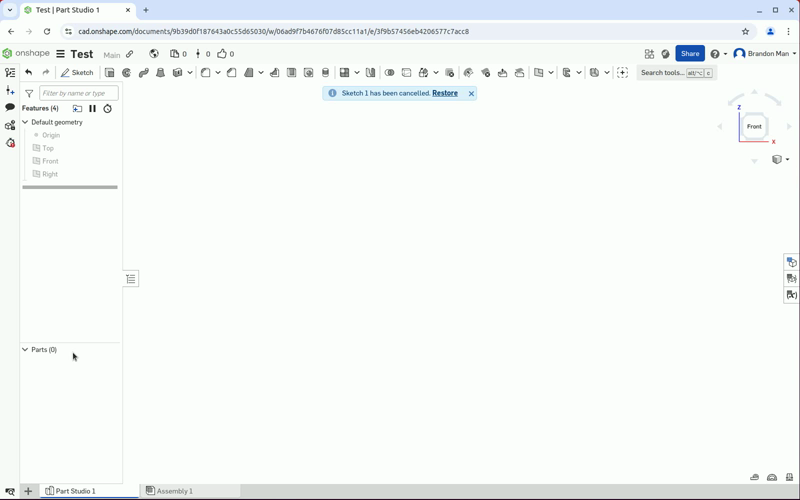
key(shift+s)
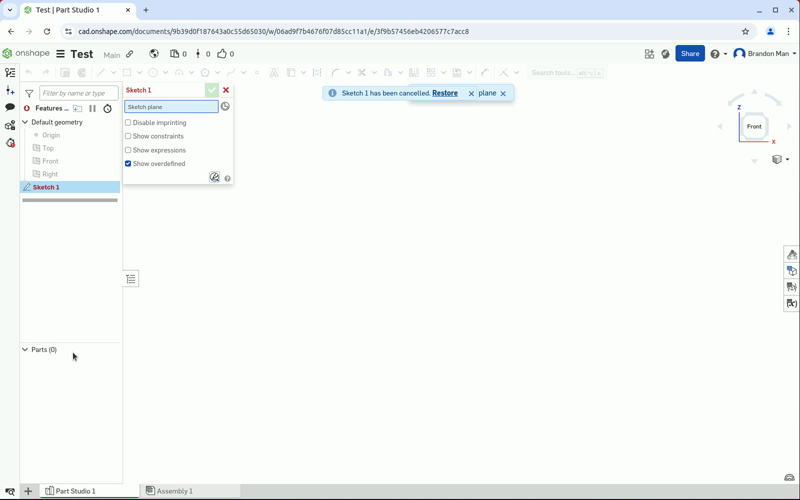
mouse_move(73, 163)
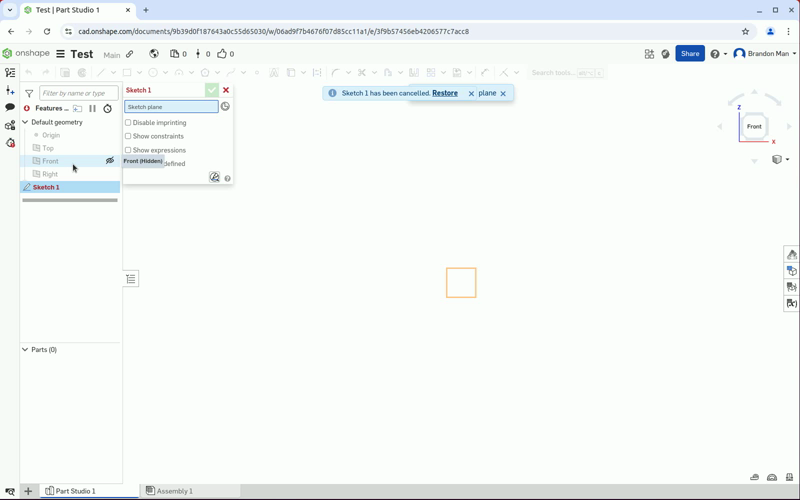
click(73, 163)
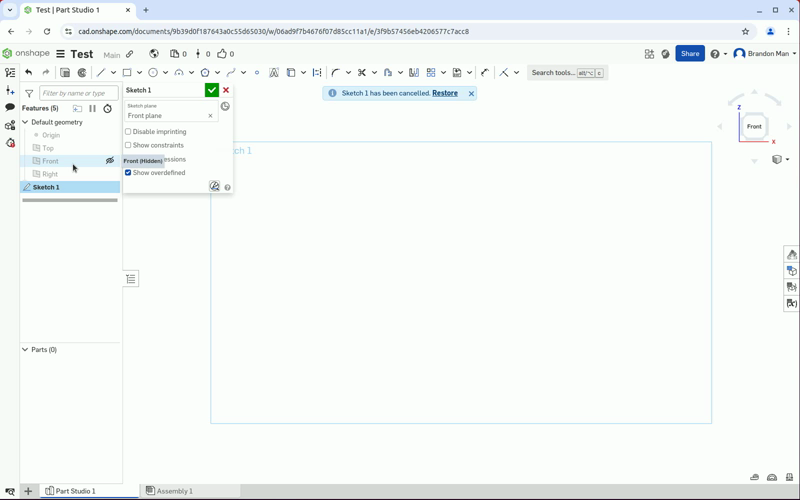
mouse_move(73, 352)
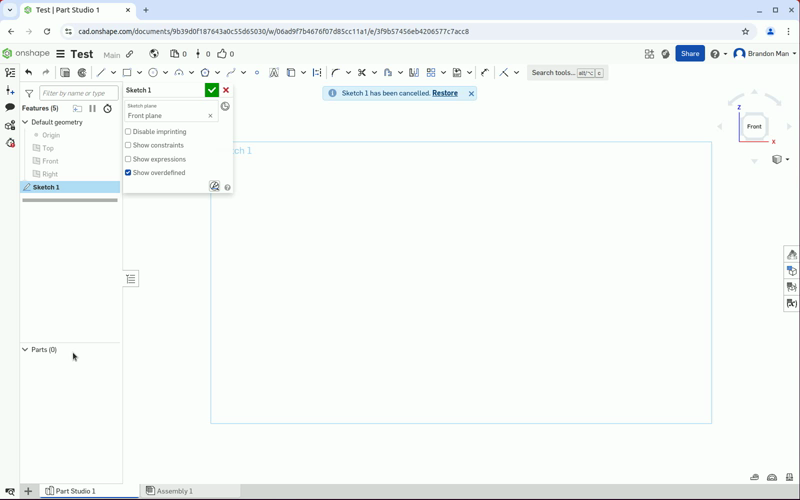
key(y)
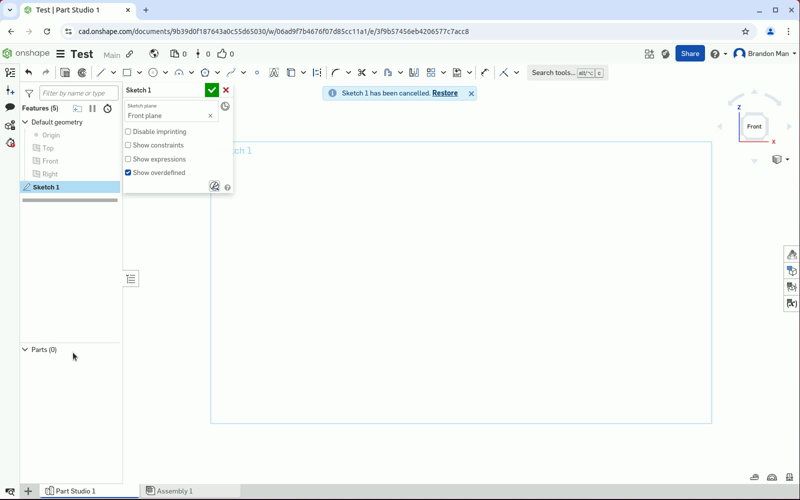
key(l)
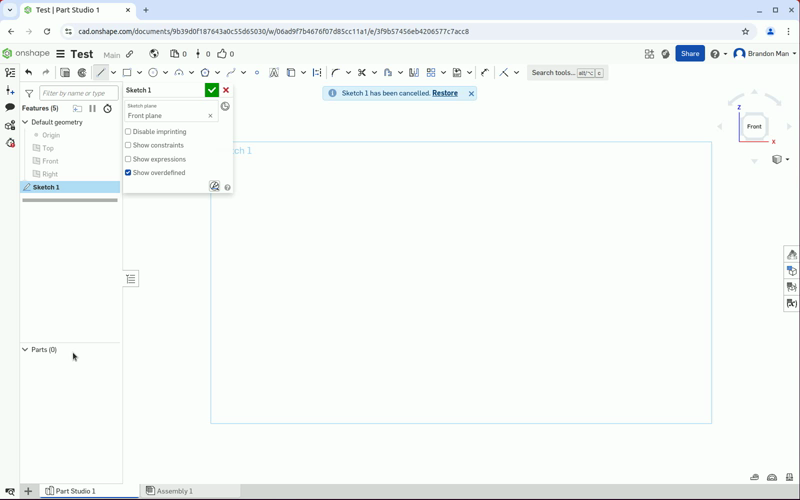
key_down(shift)
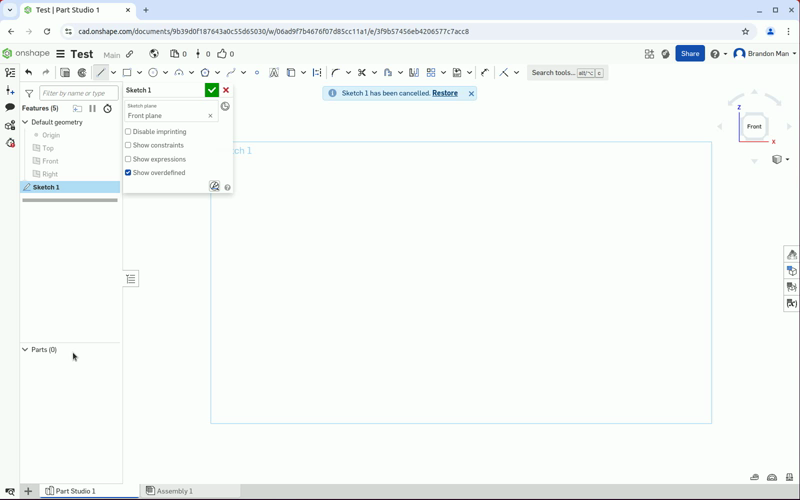
mouse_move(460, 282)
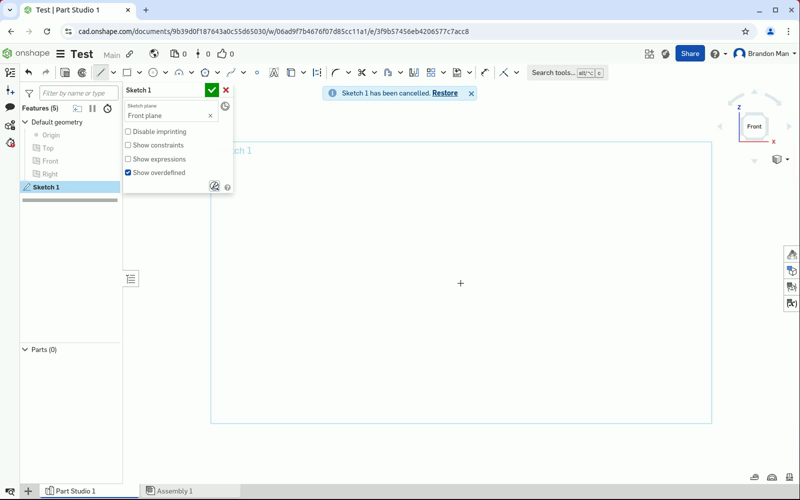
click(460, 282)
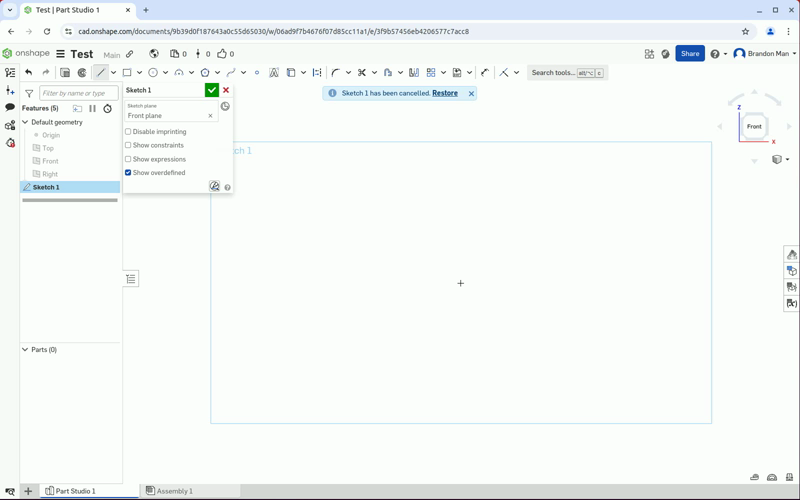
key_up(shift)
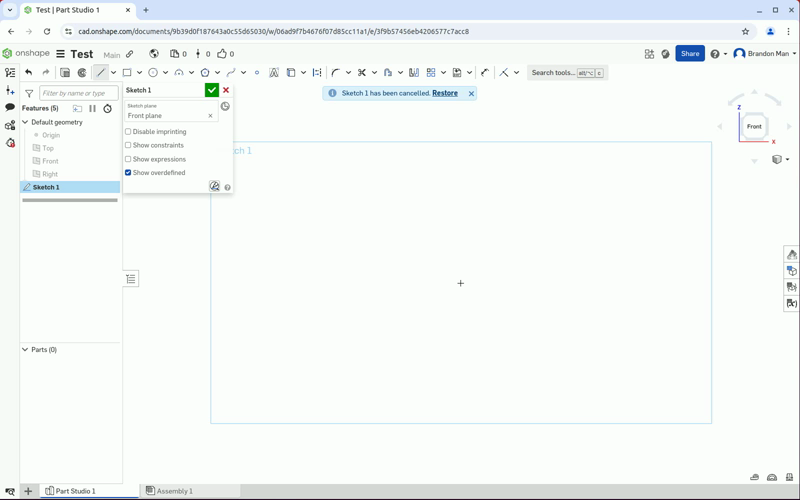
key_down(shift)
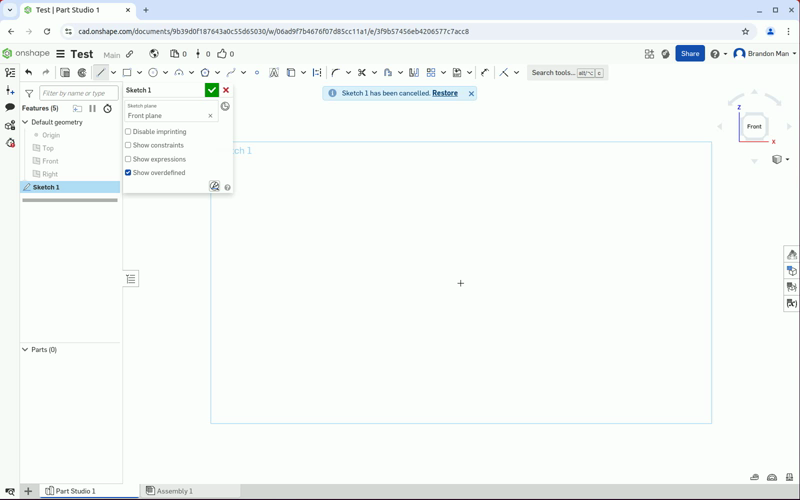
mouse_move(490, 282)
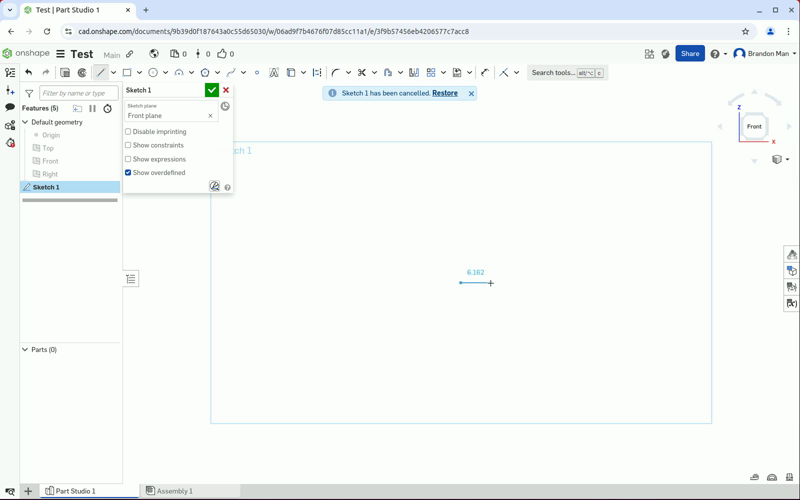
mouse_move(517, 282)
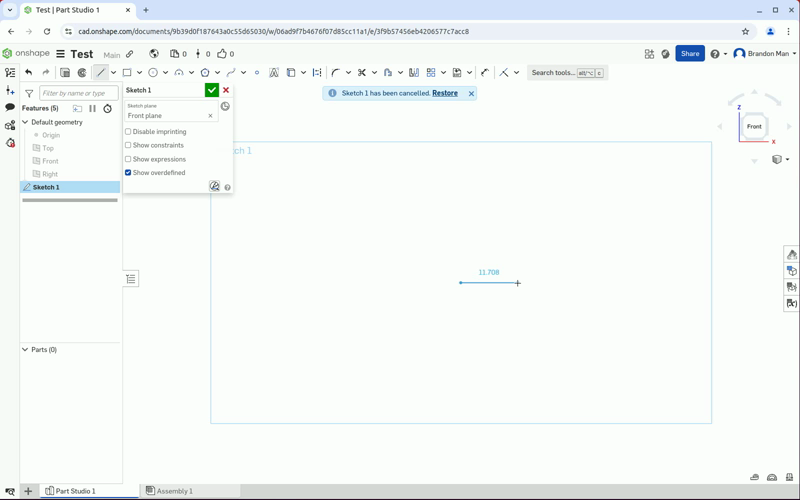
click(517, 282)
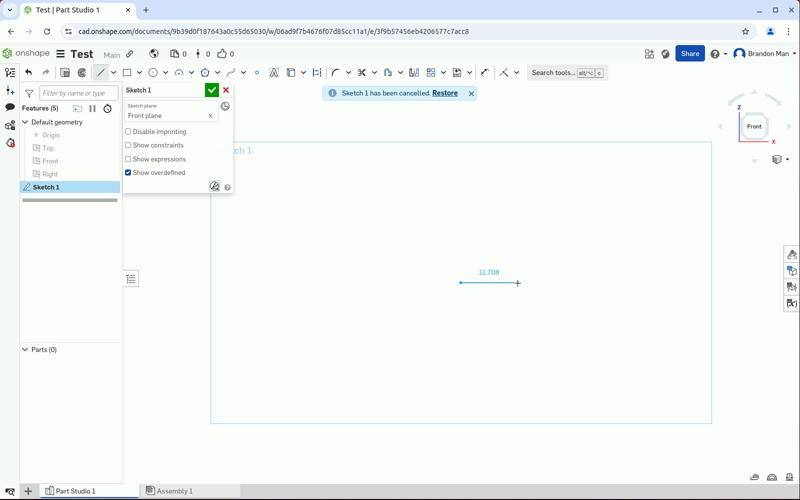
key_up(shift)
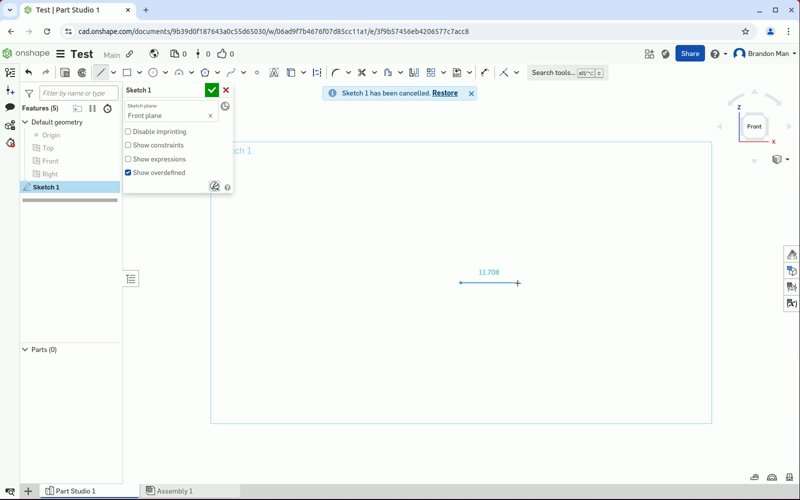
key_down(shift)
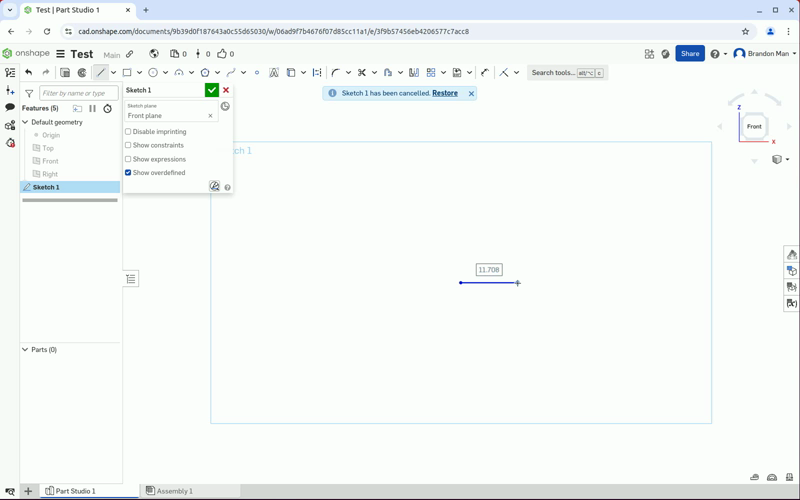
mouse_move(517, 170)
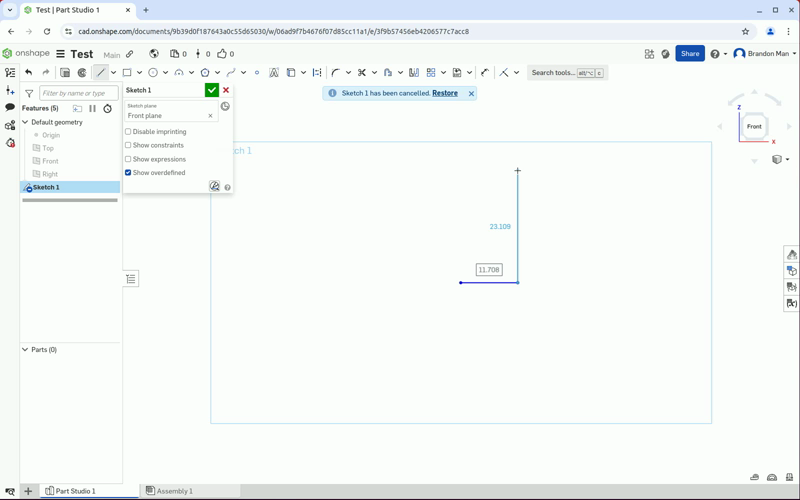
click(517, 170)
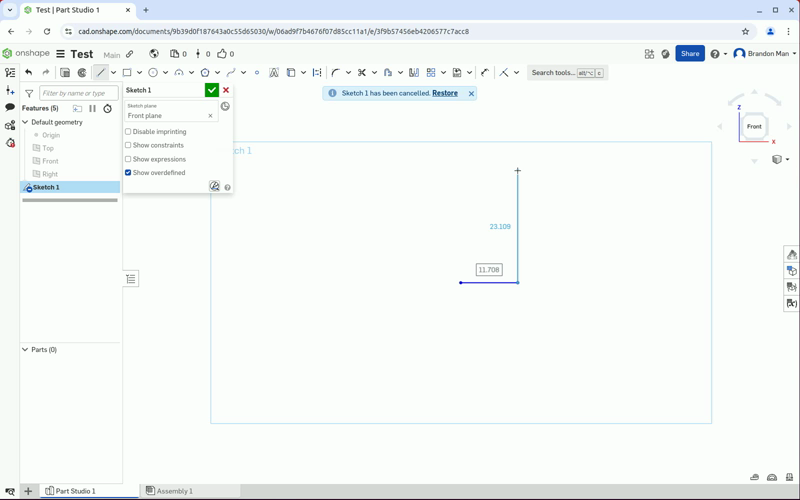
key_up(shift)
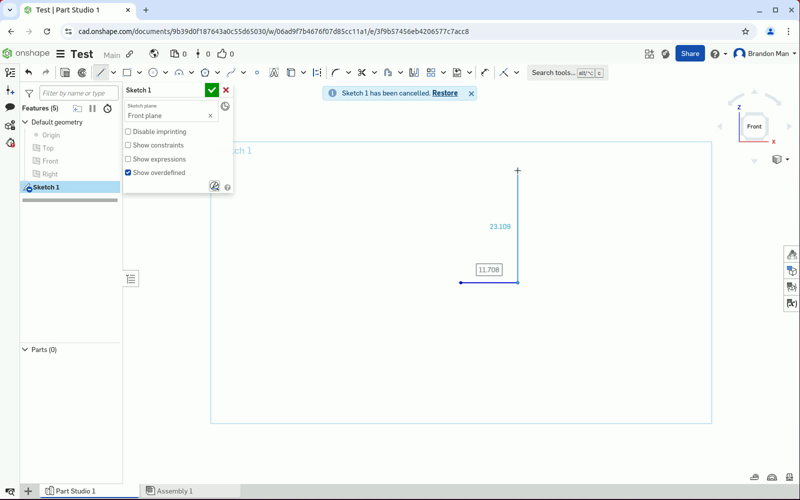
key_down(shift)
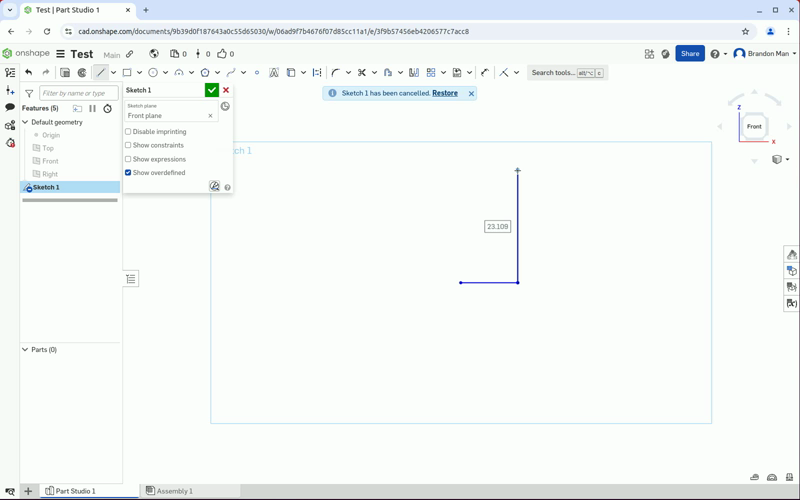
mouse_move(547, 170)
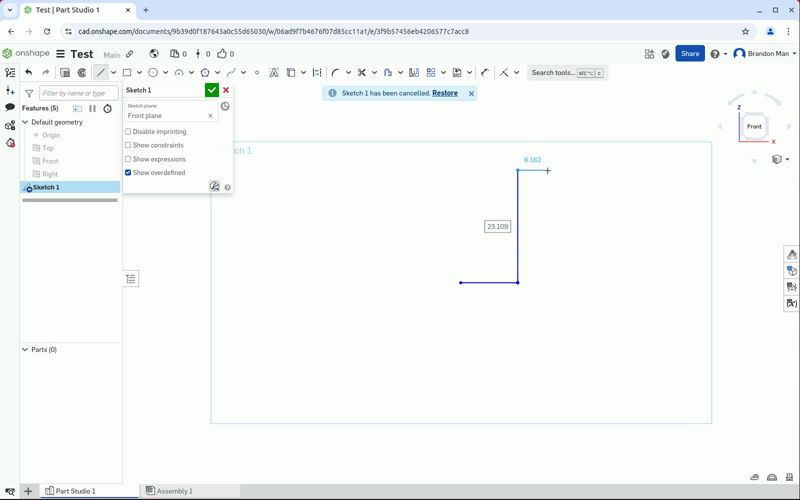
mouse_move(460, 170)
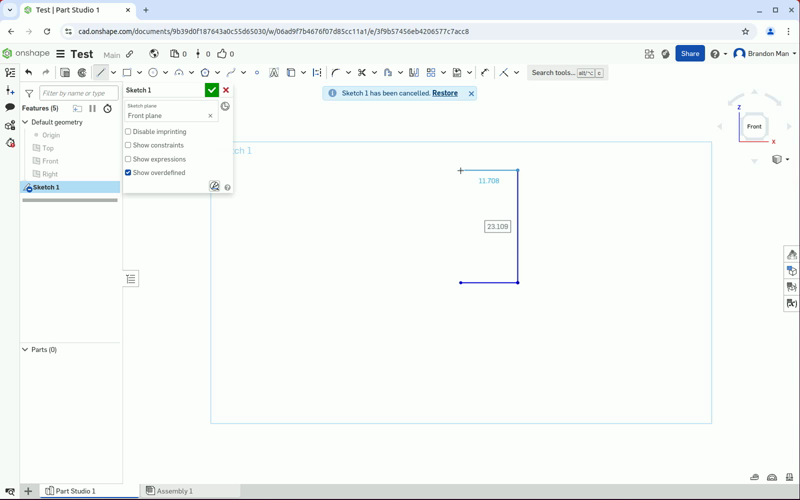
click(460, 170)
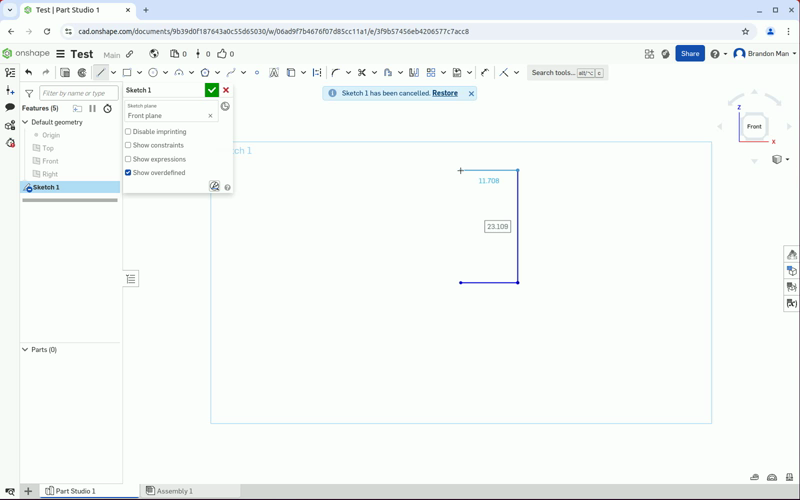
key_up(shift)
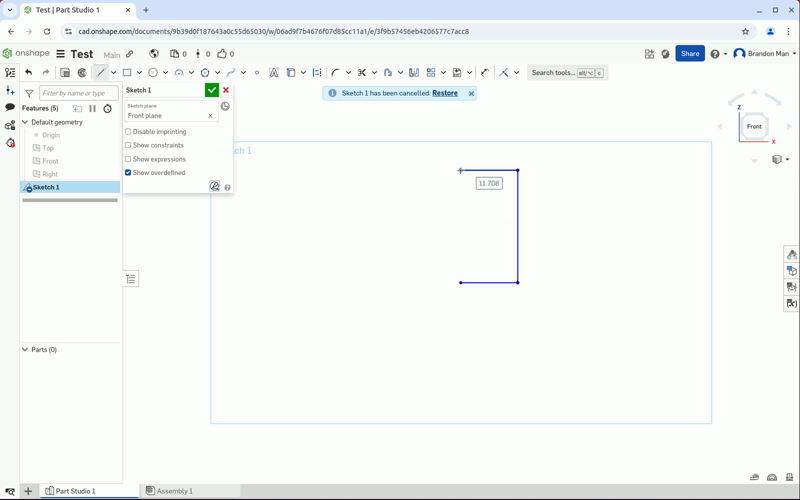
key_down(shift)
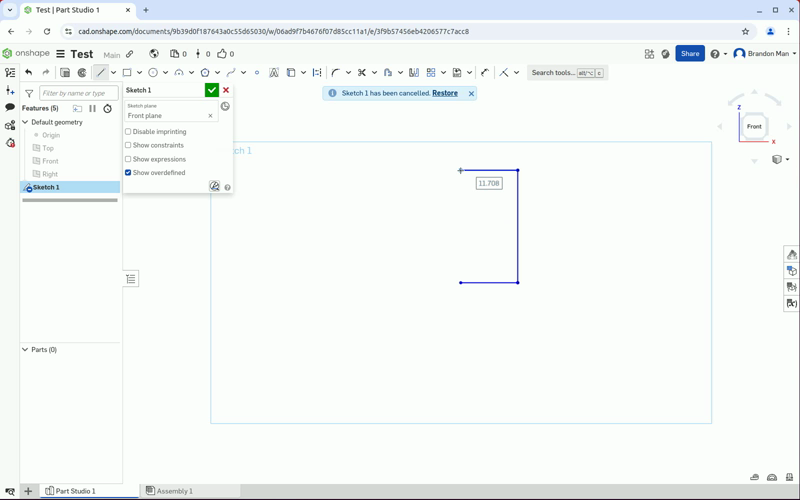
mouse_move(460, 282)
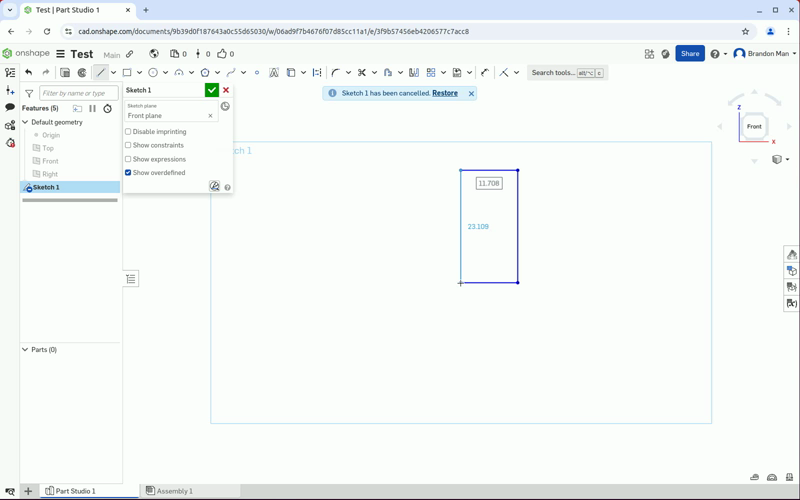
key_up(shift)
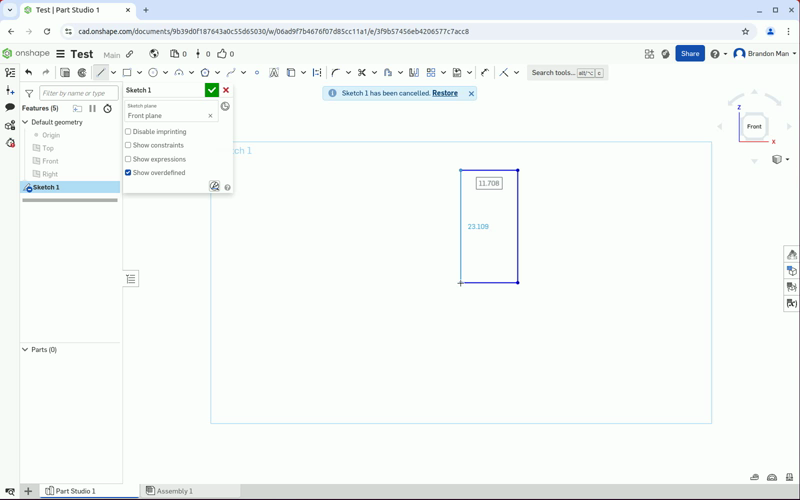
click(460, 282)
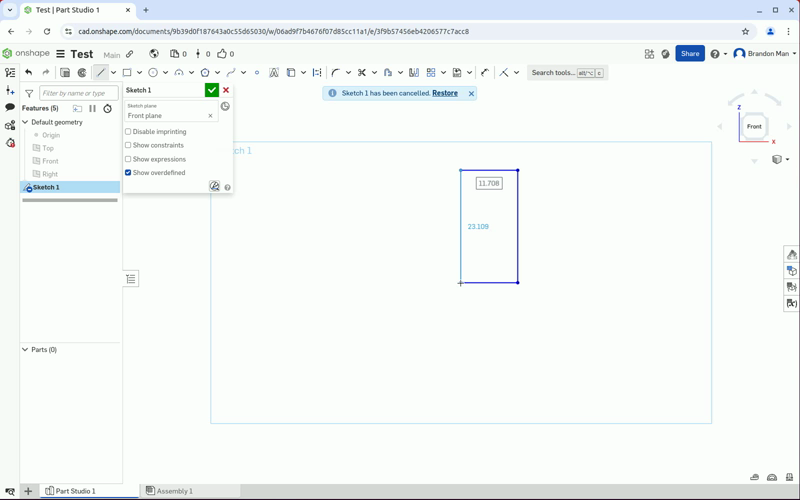
key(esc)
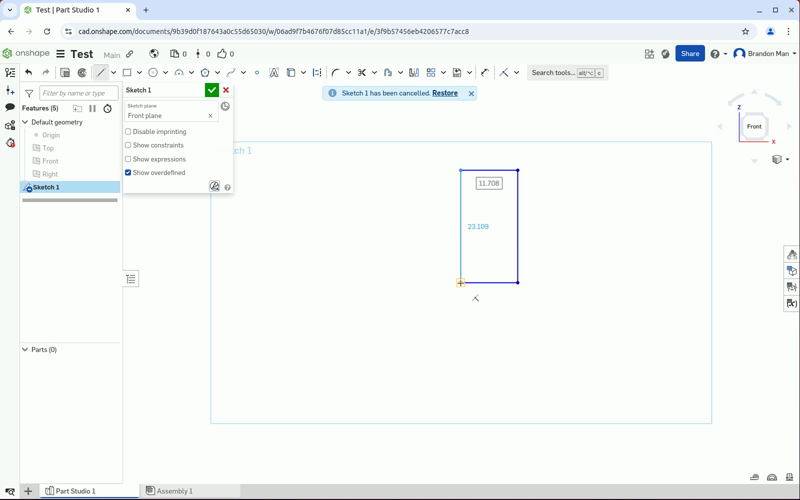
mouse_move(475, 270)
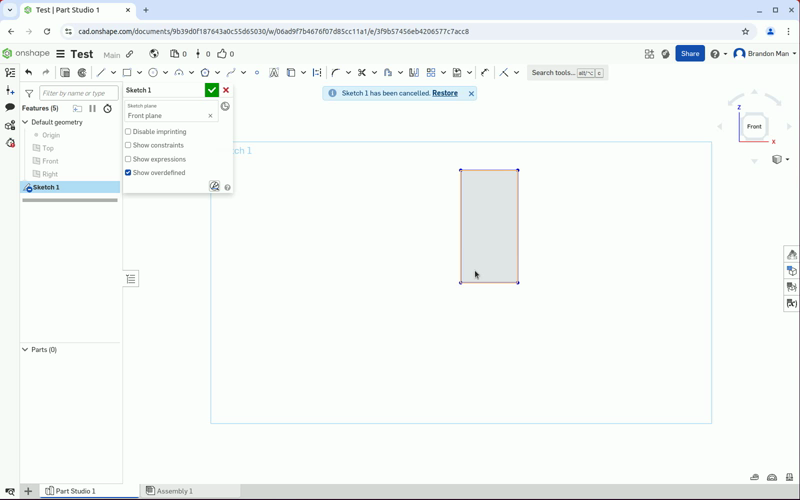
click(475, 270)
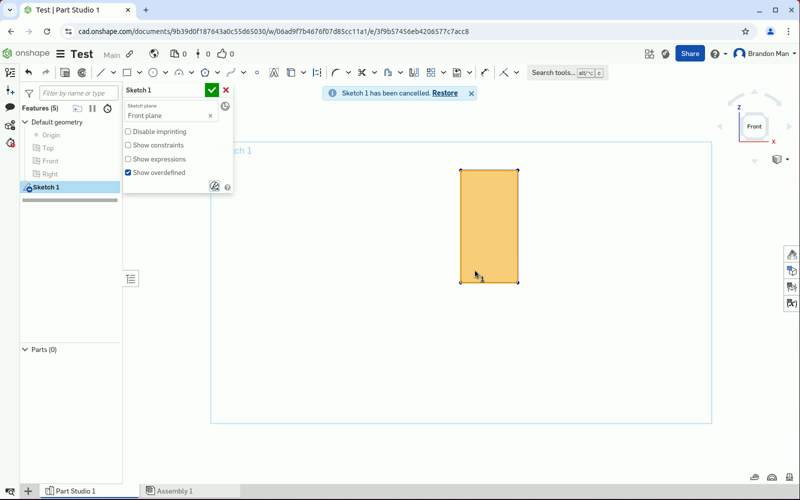
mouse_move(73, 352)
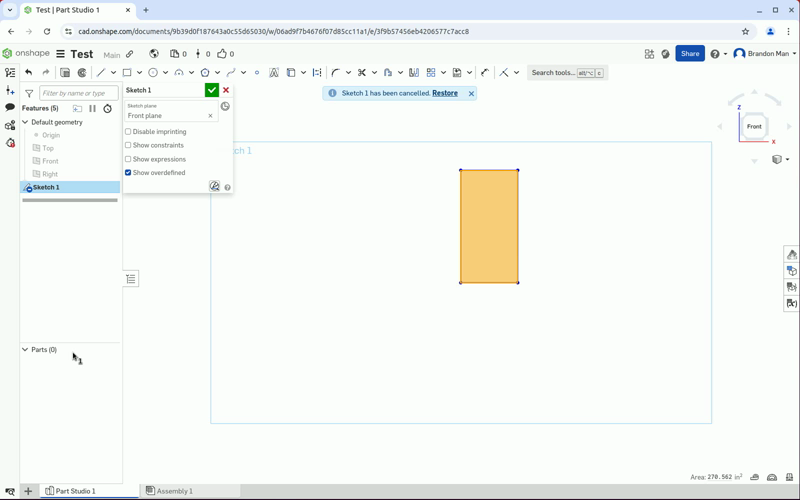
key(shift+y)
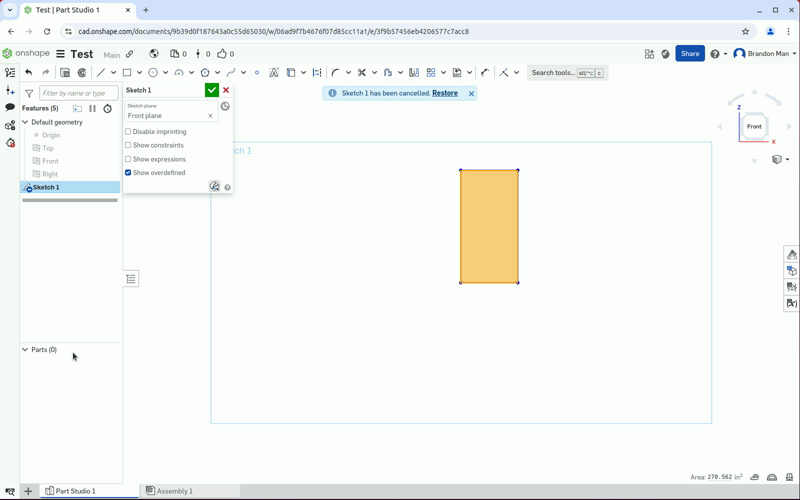
key(shift+e)
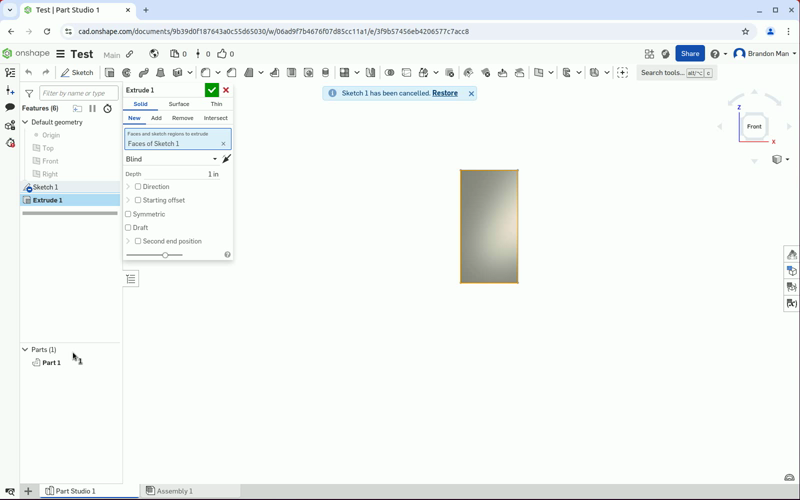
mouse_move(143, 106)
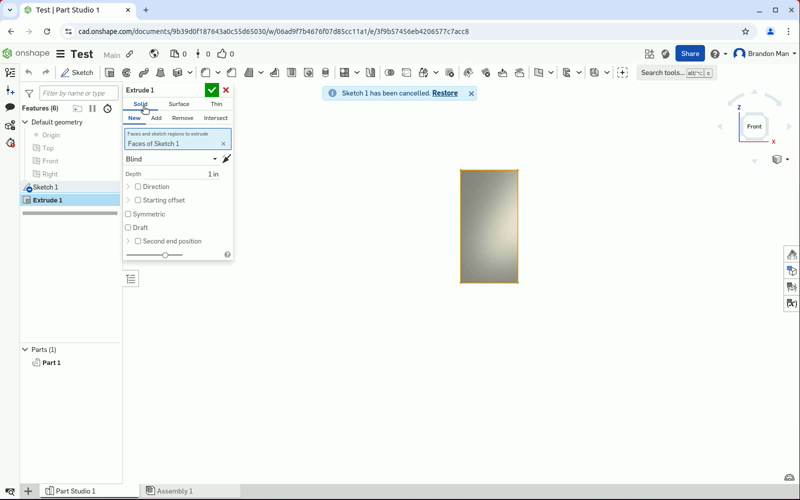
click(143, 106)
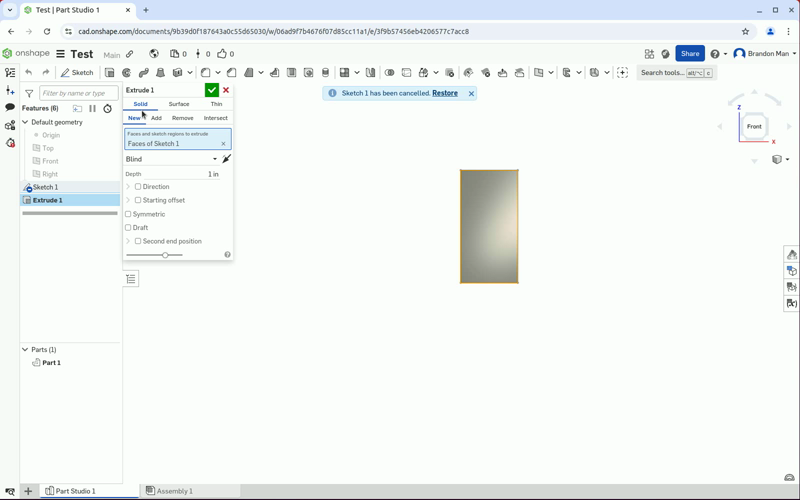
mouse_move(137, 120)
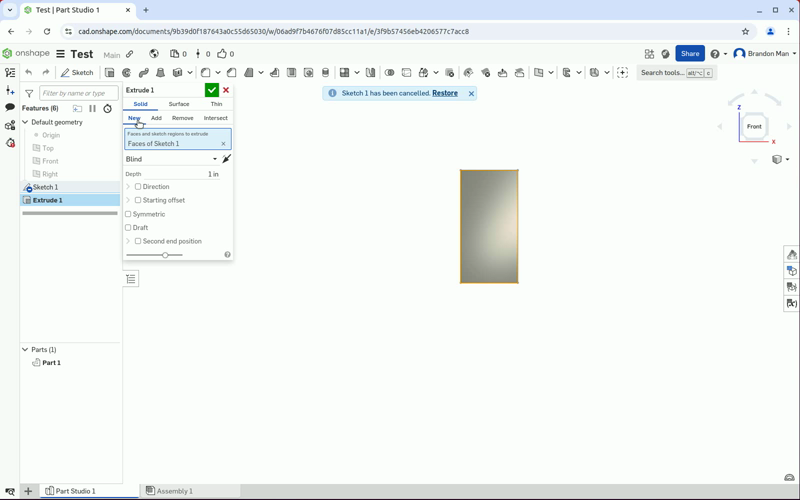
click(137, 120)
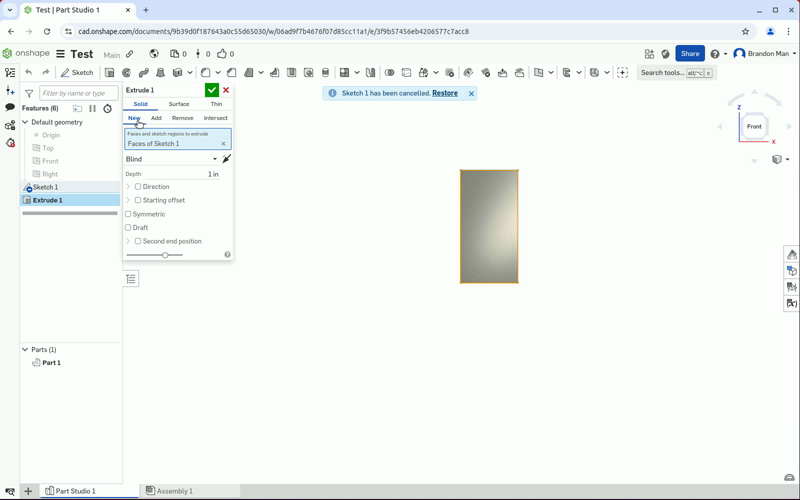
key(tab, 4)
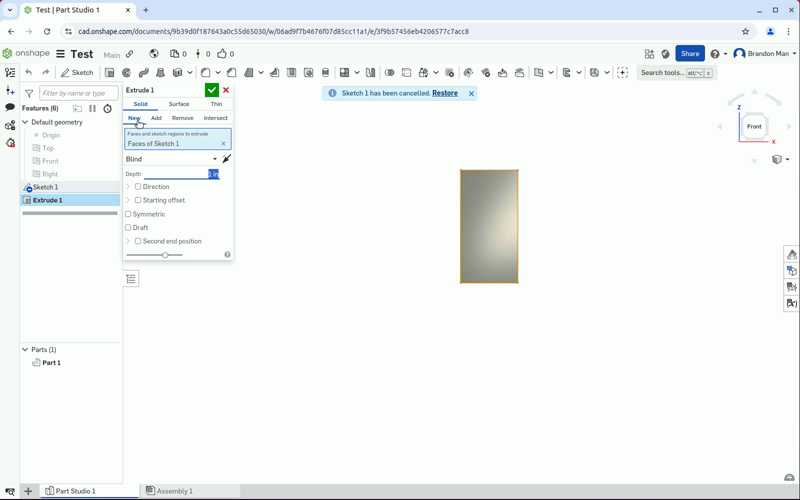
text(-0.241)
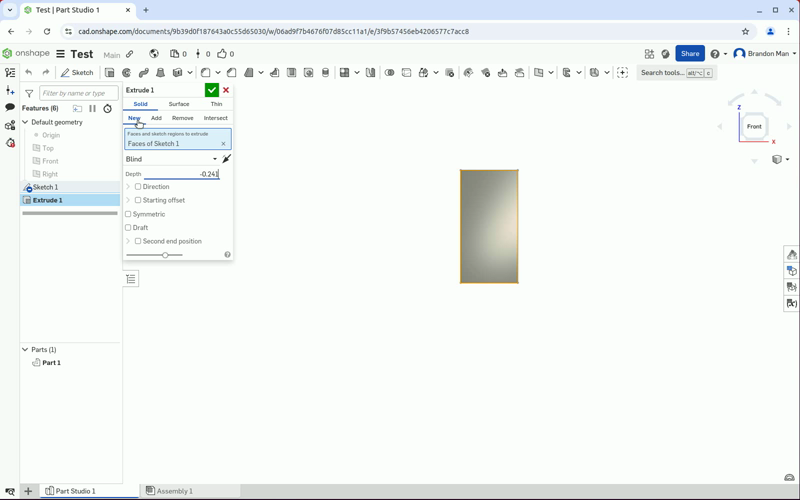
key(enter)
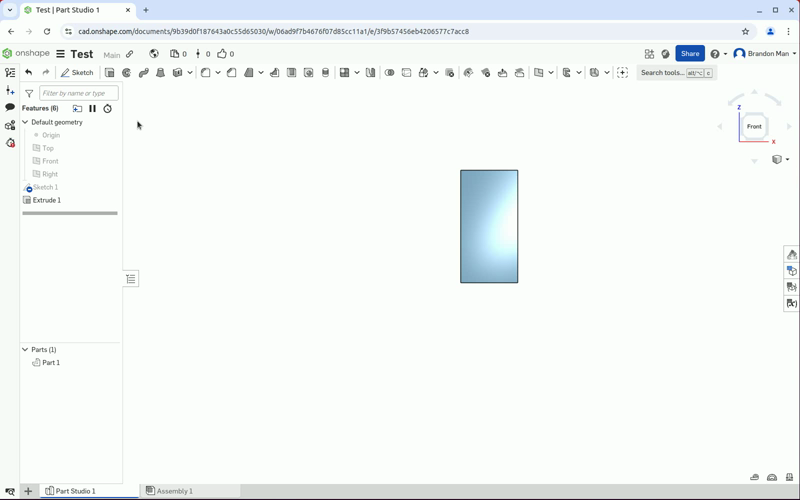
key(shift+h)
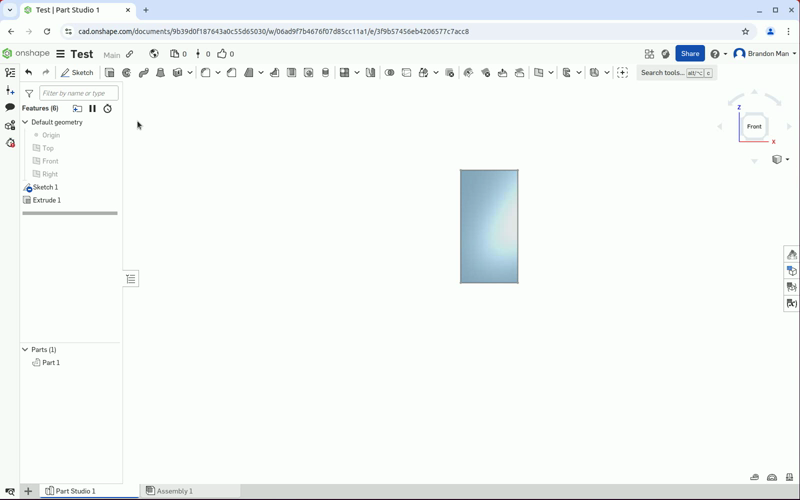
key(shift+h)
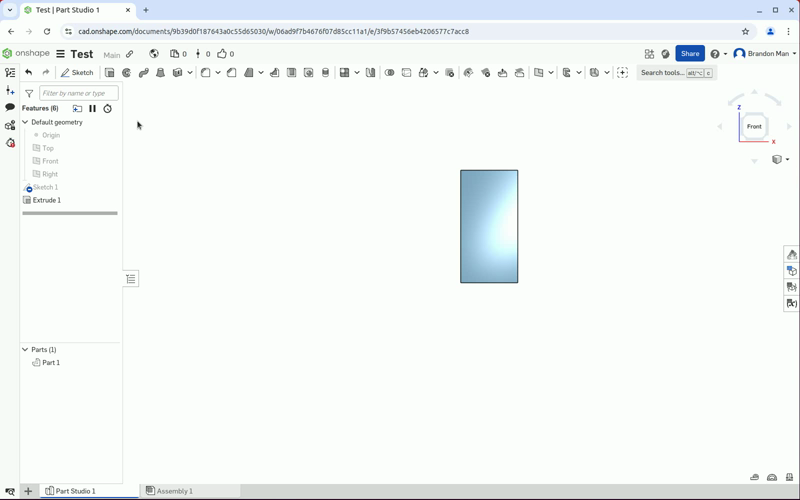
mouse_move(73, 189)
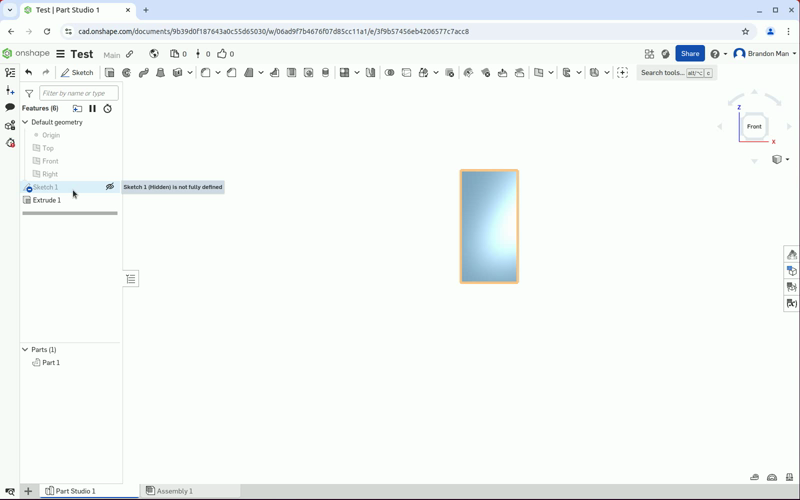
click(73, 189)
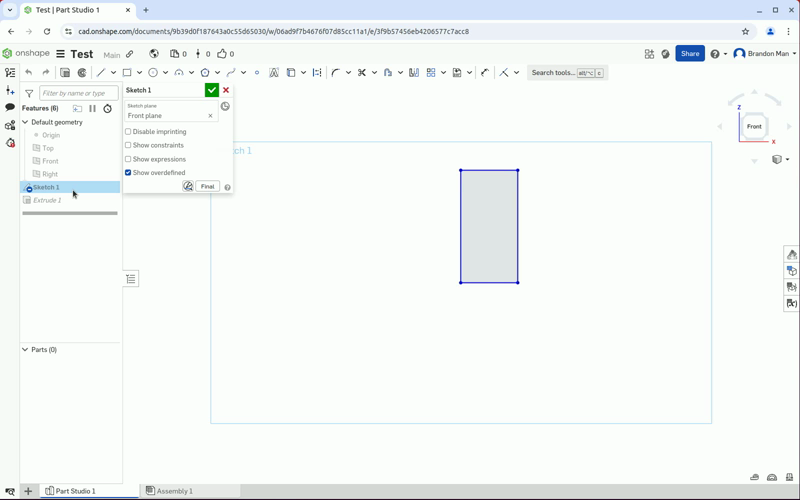
mouse_move(229, 92)
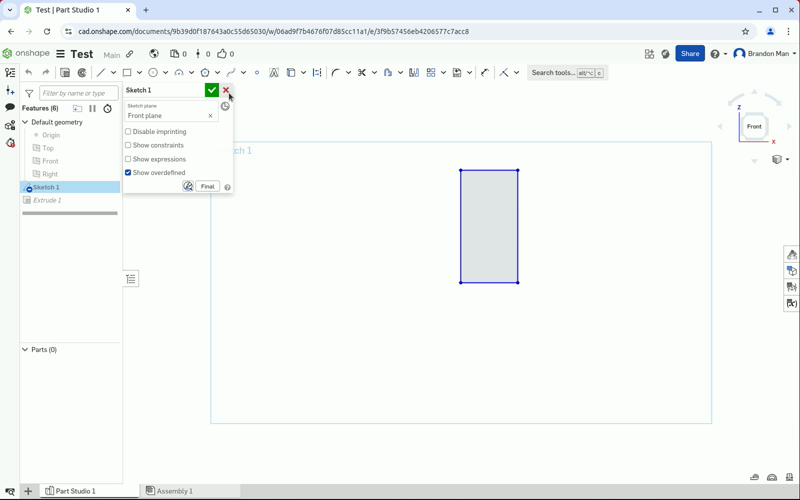
click(229, 92)
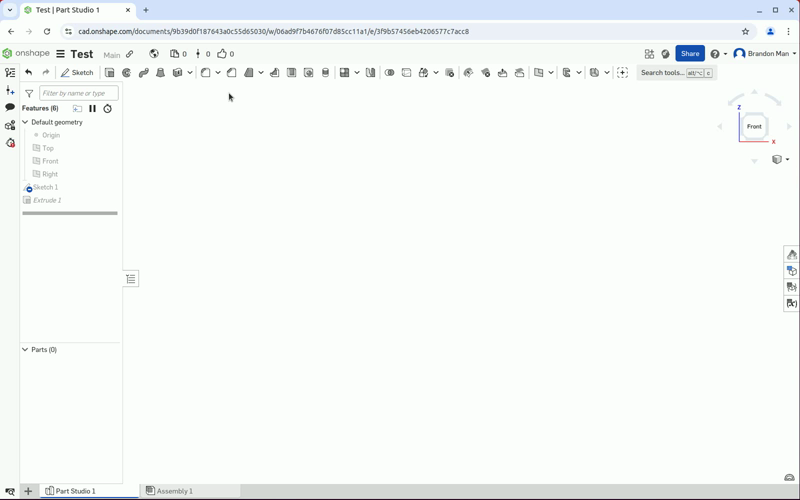
mouse_move(73, 352)
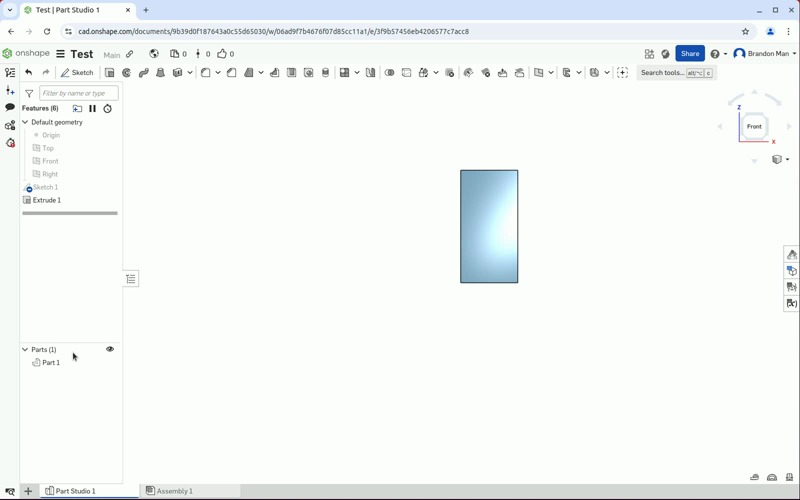
key(y)
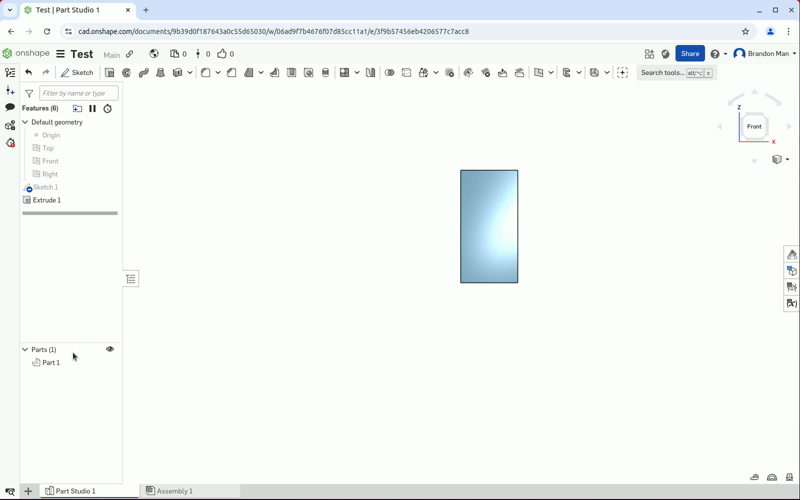
key(shift+p)
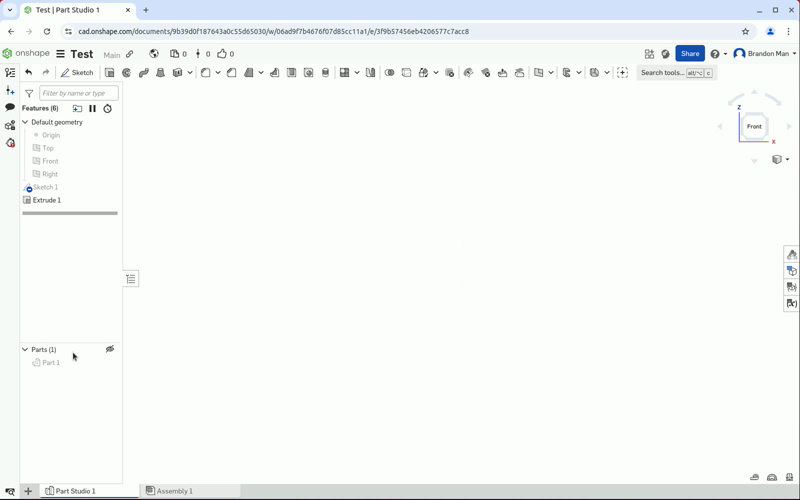
key(space)
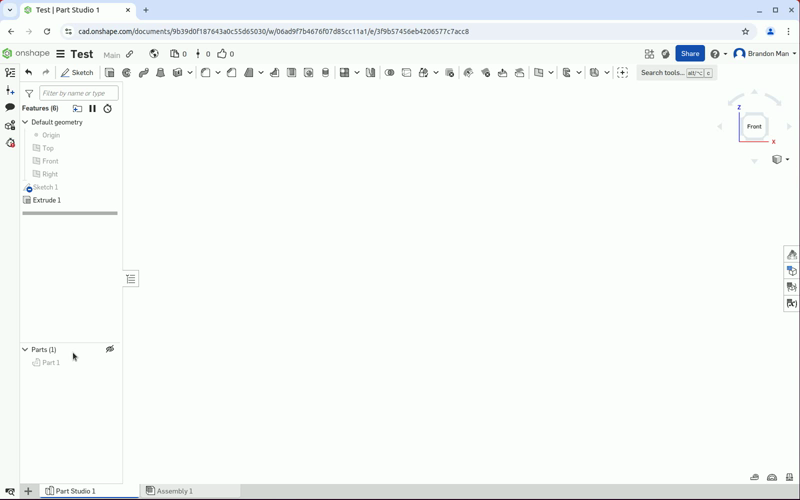
key_down(shift)
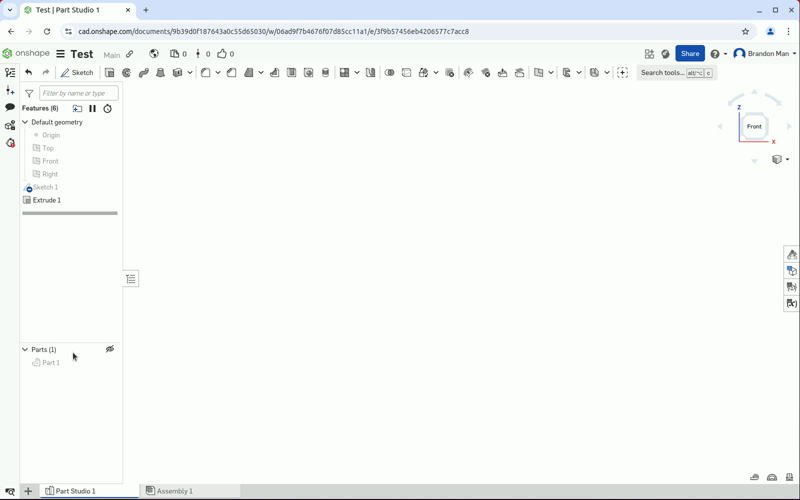
key(left)
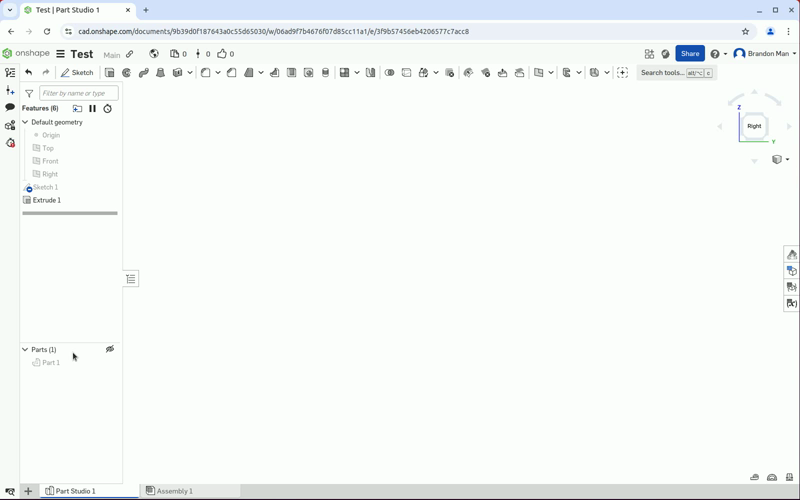
key_up(shift)
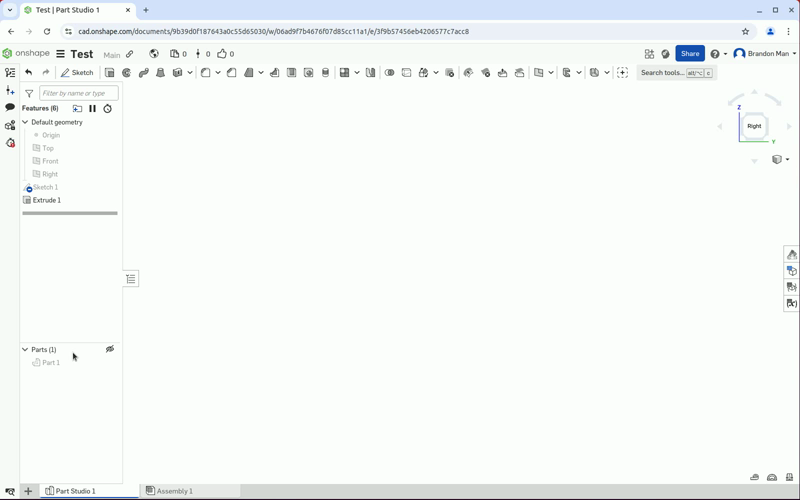
mouse_move(73, 352)
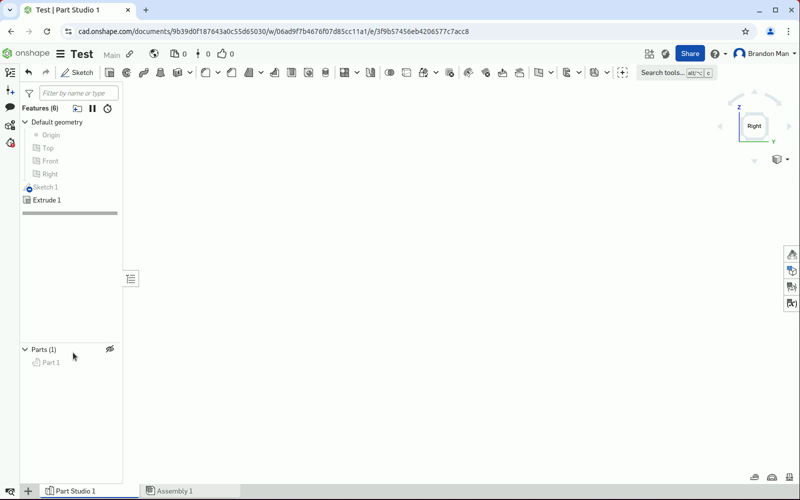
key(shift+y)
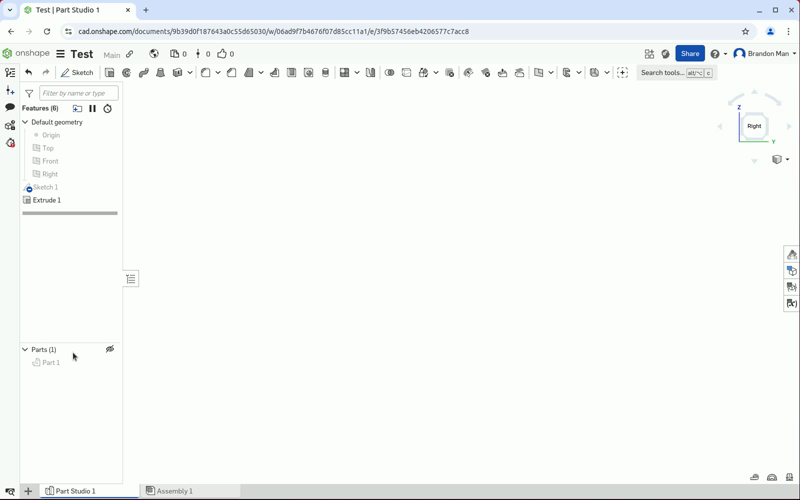
key(shift+s)
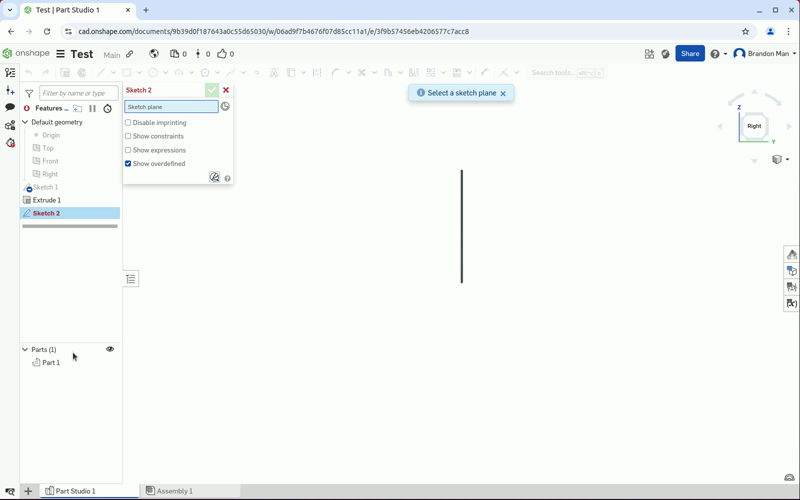
mouse_move(73, 176)
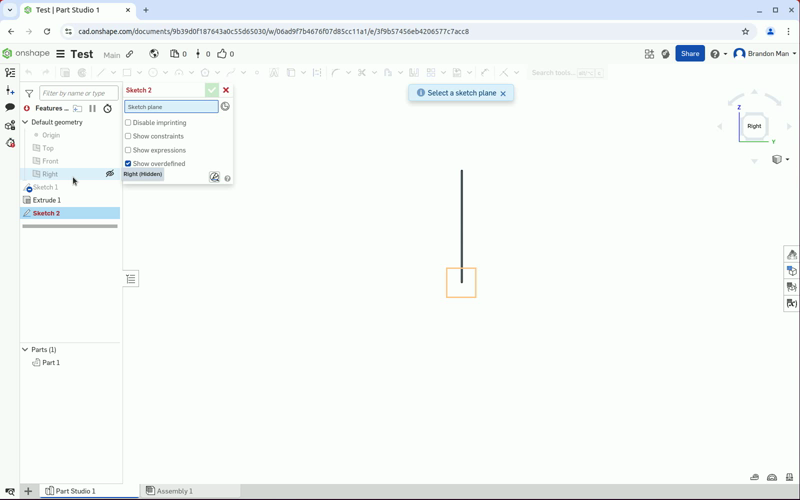
click(73, 176)
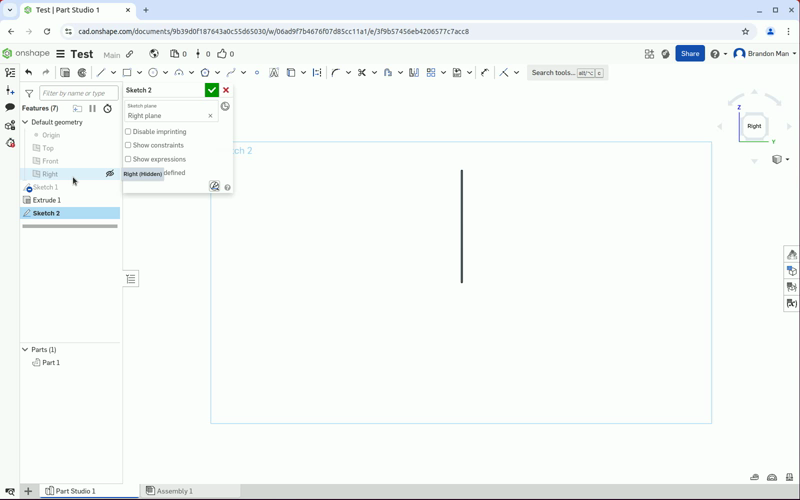
mouse_move(73, 352)
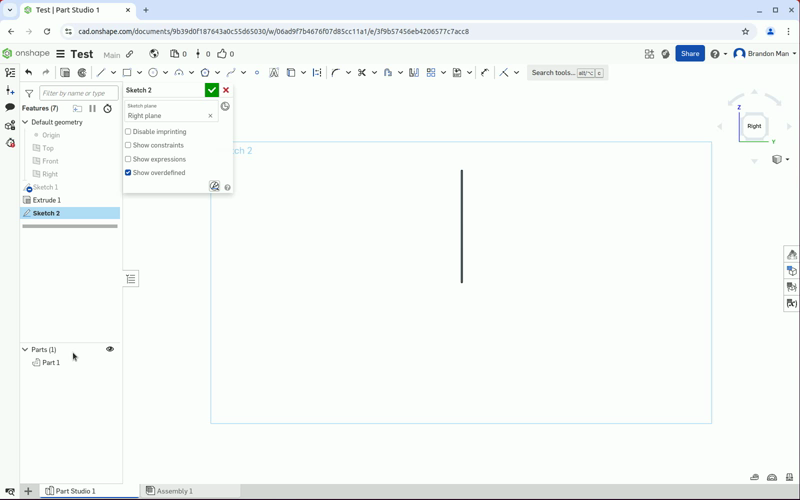
key(y)
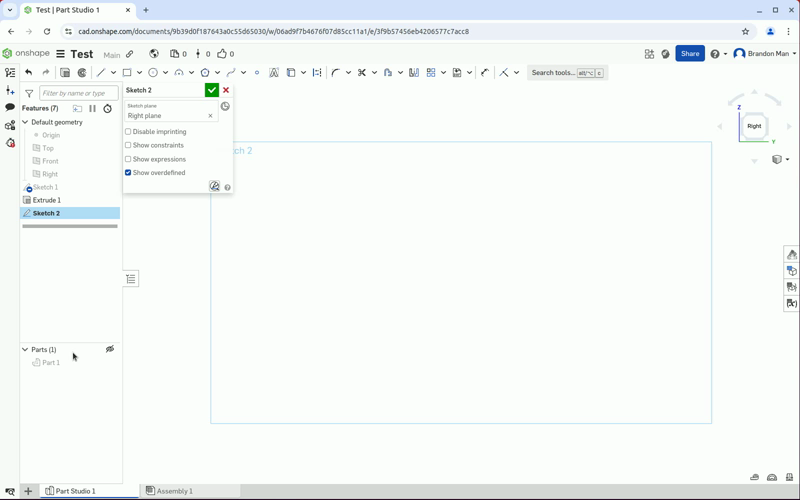
key(l)
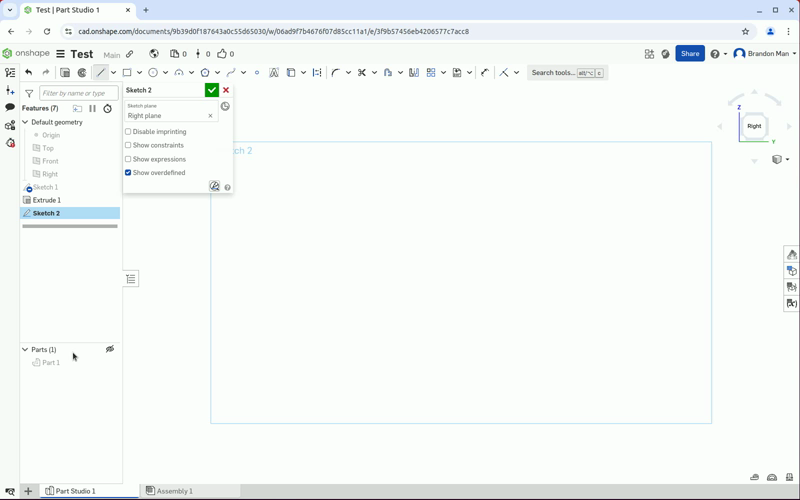
key_down(shift)
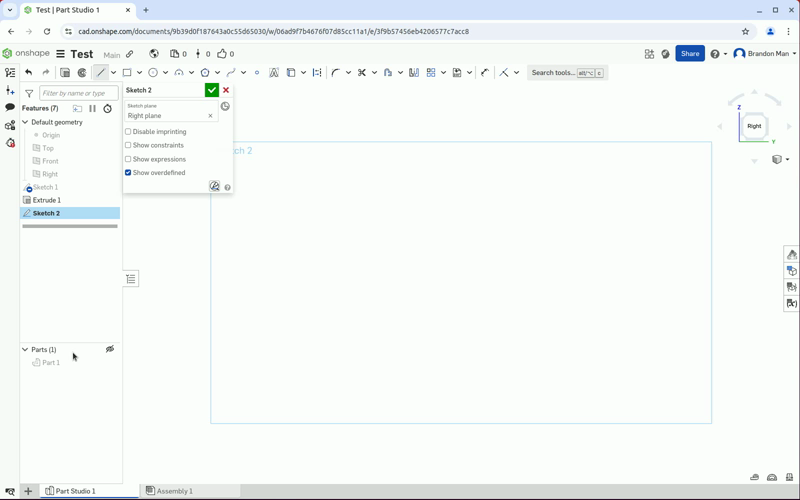
mouse_move(404, 282)
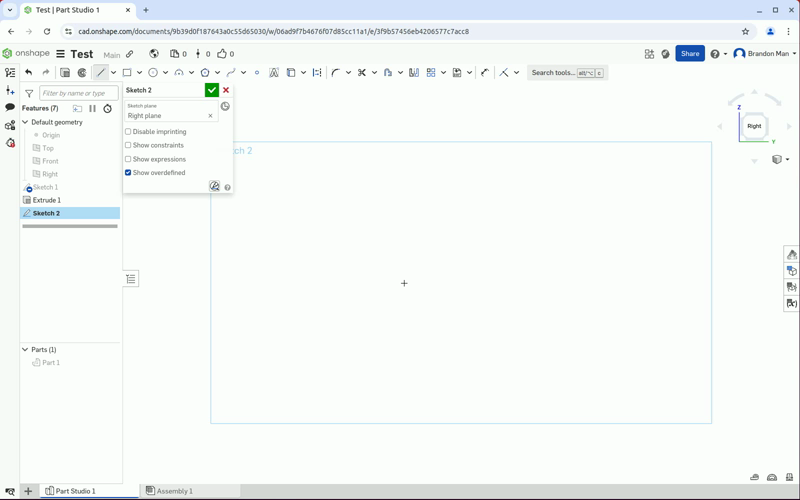
click(404, 282)
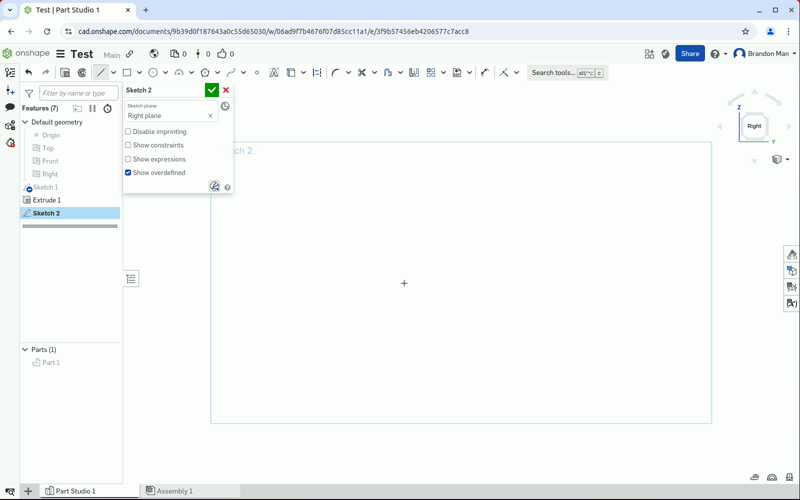
key_up(shift)
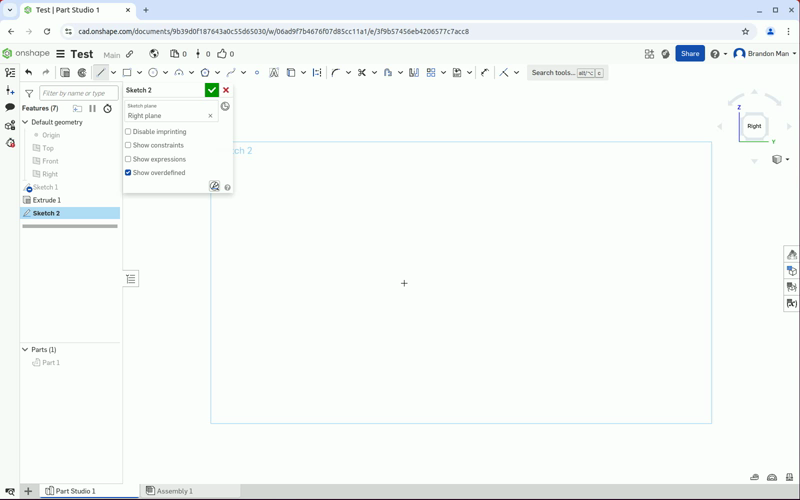
key_down(shift)
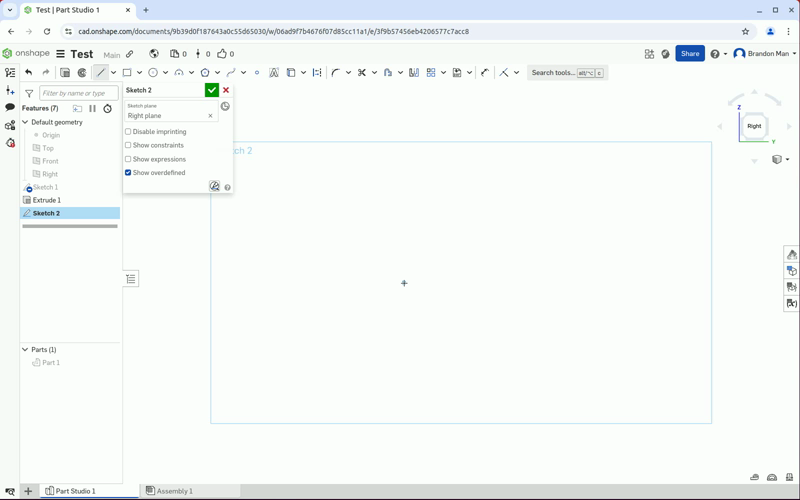
mouse_move(434, 282)
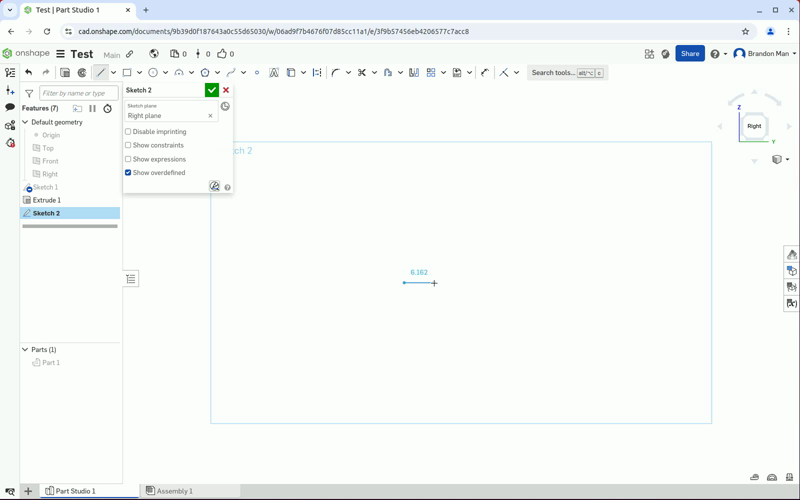
mouse_move(461, 282)
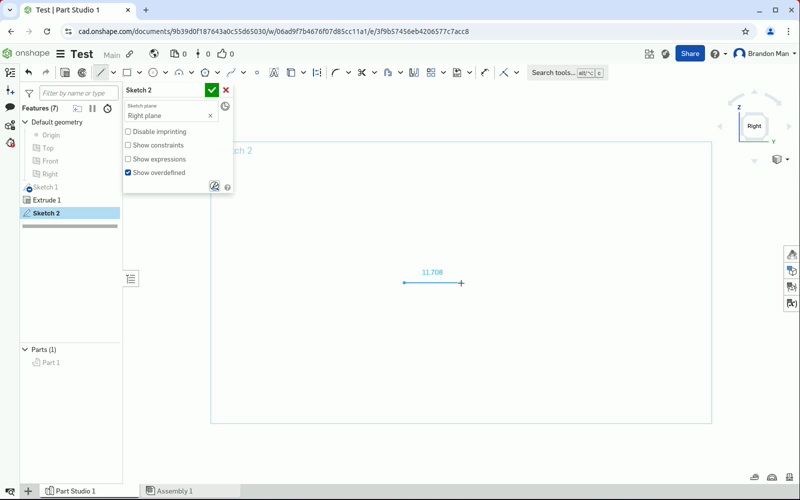
click(461, 282)
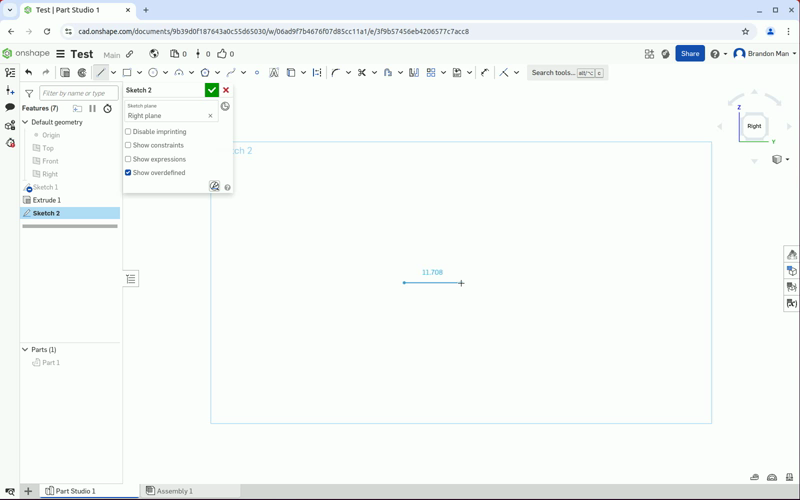
key_up(shift)
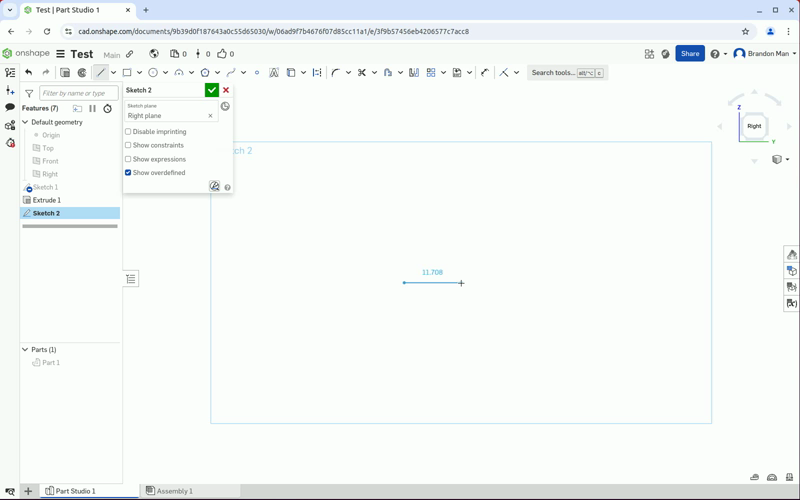
key_down(shift)
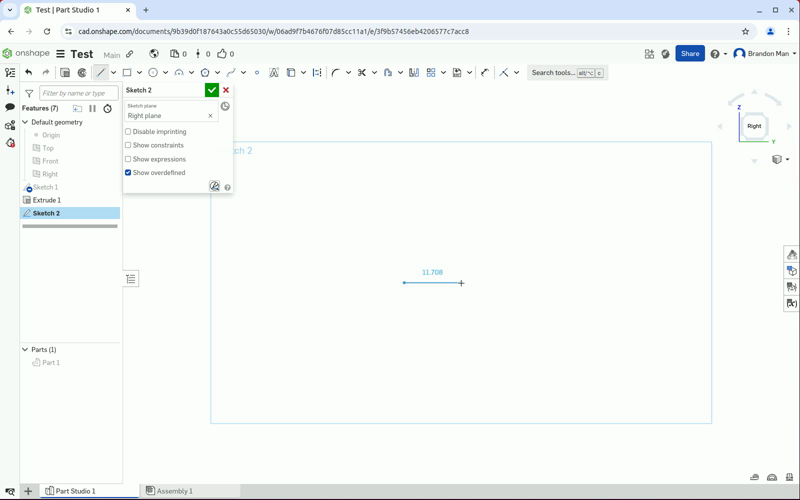
mouse_move(461, 170)
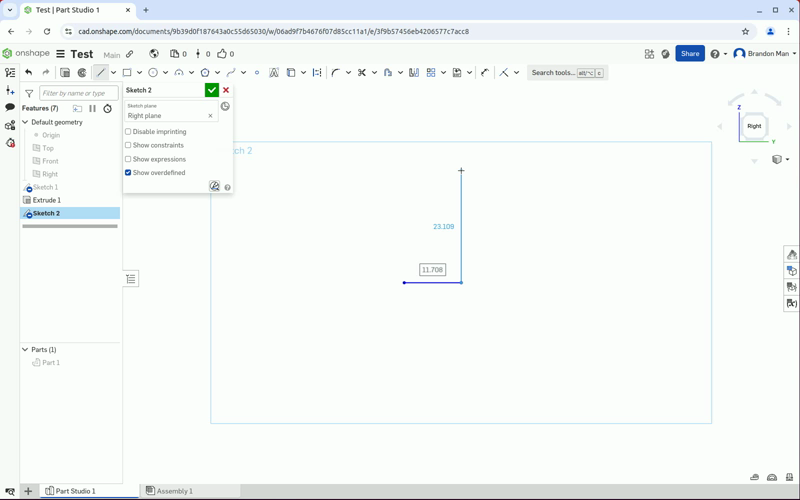
click(461, 170)
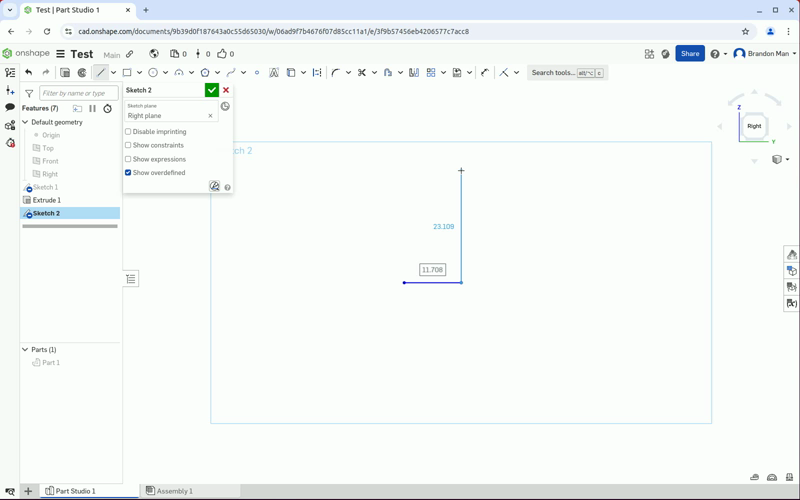
key_up(shift)
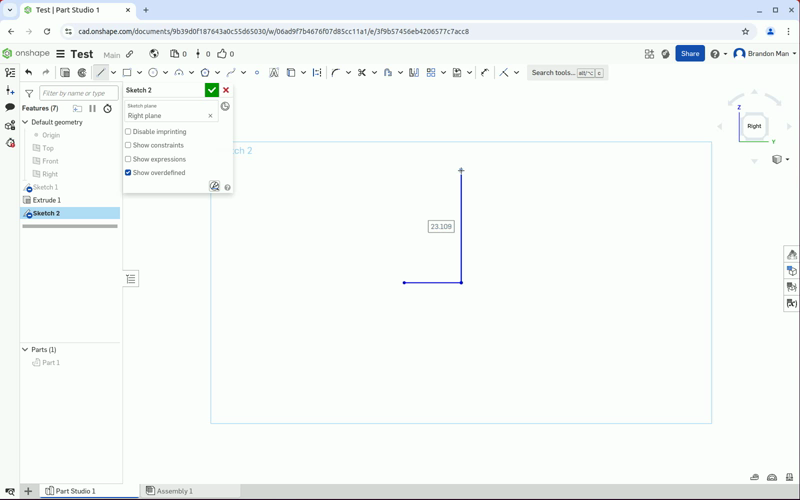
key_down(shift)
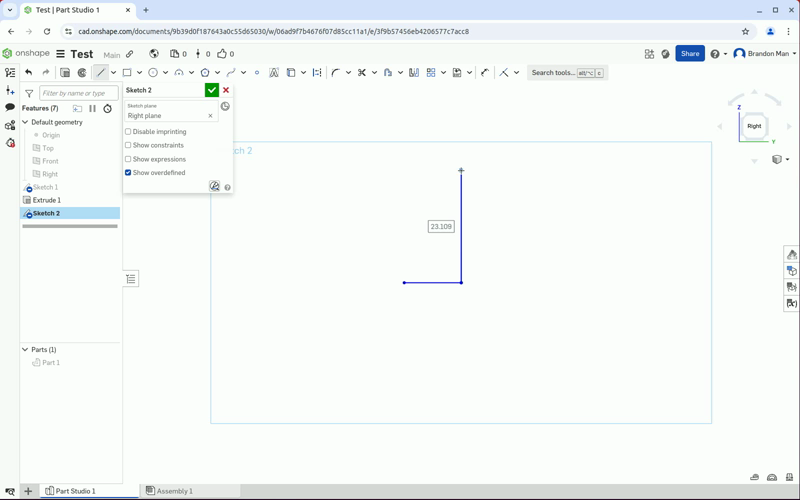
mouse_move(491, 170)
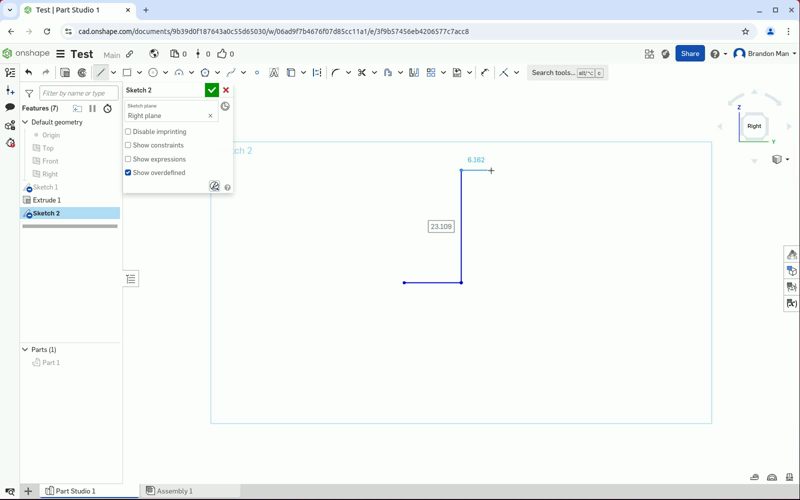
mouse_move(404, 170)
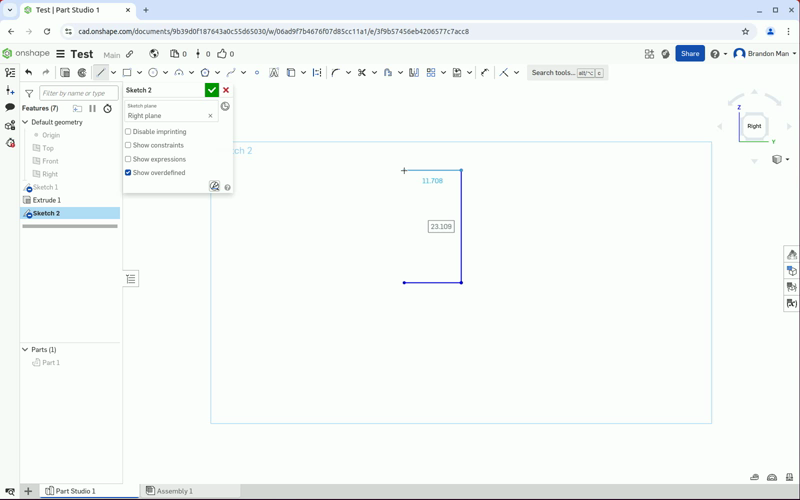
click(404, 170)
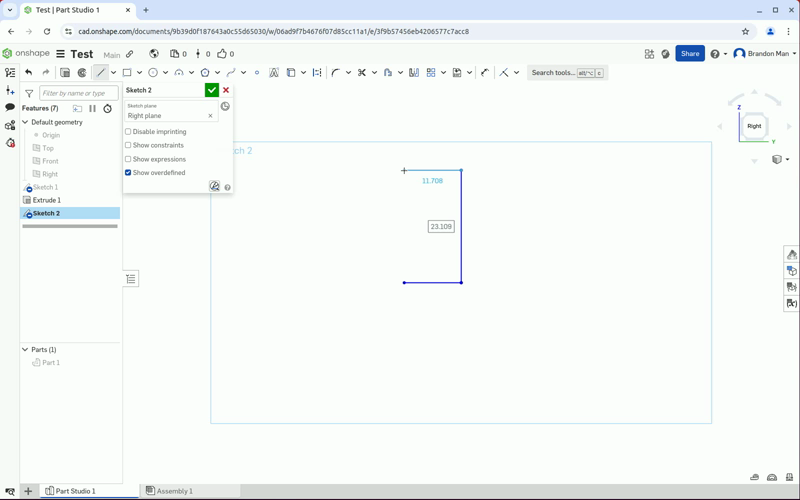
key_up(shift)
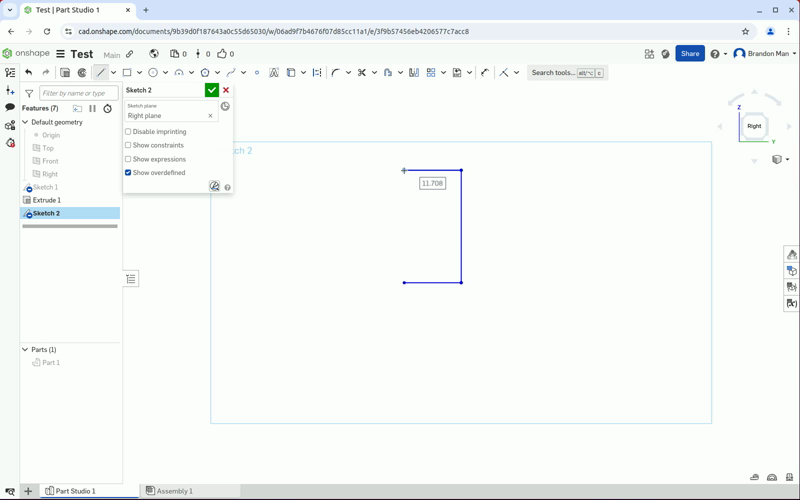
key_down(shift)
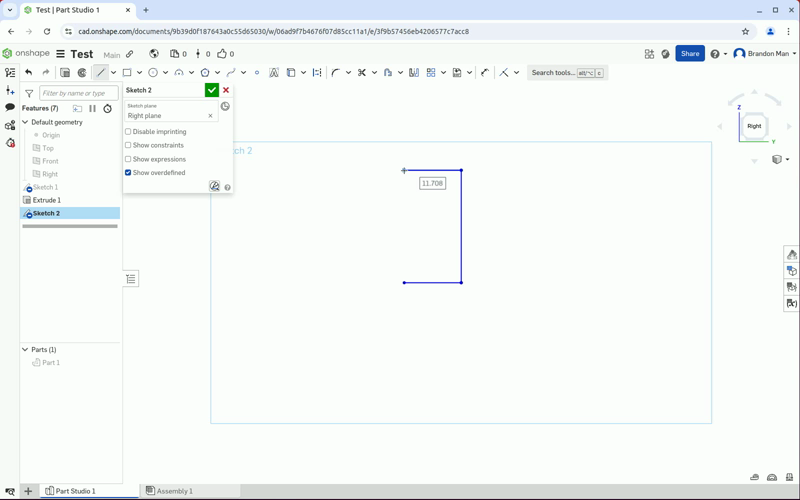
mouse_move(404, 282)
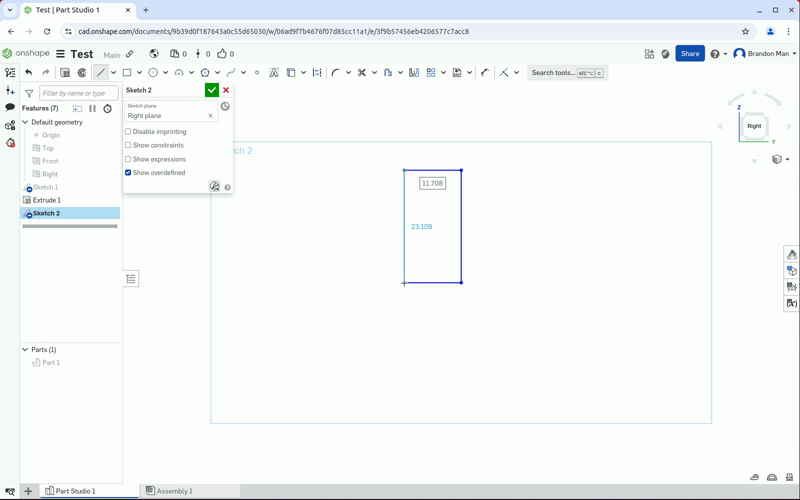
key_up(shift)
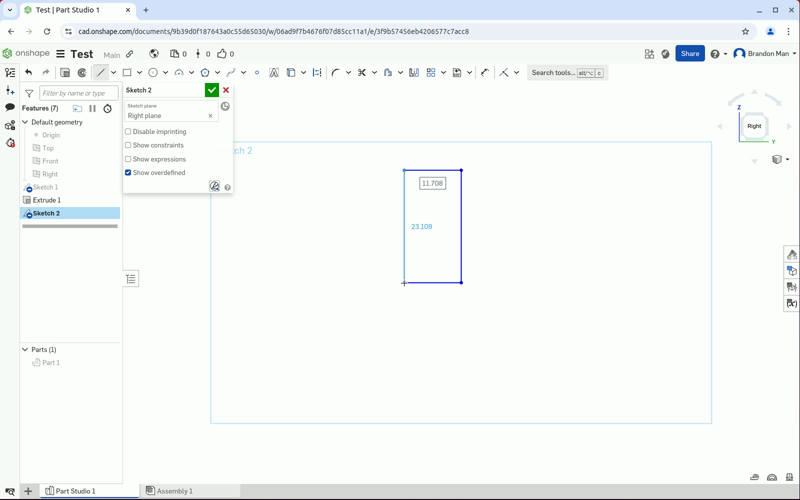
click(404, 282)
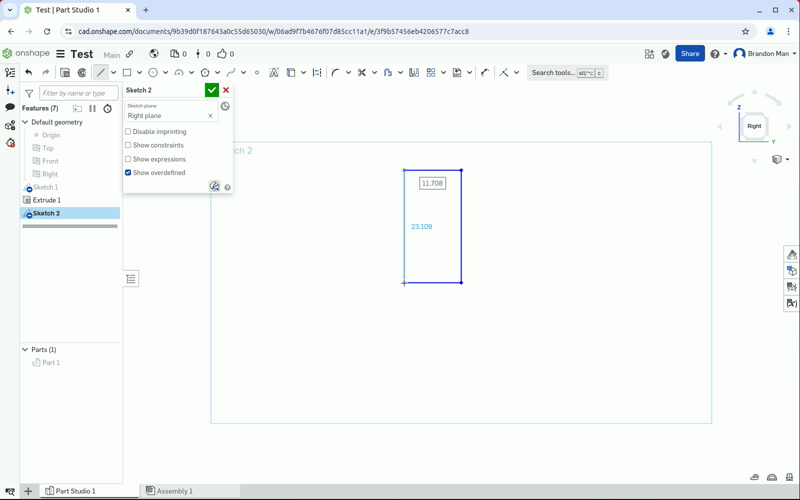
key(esc)
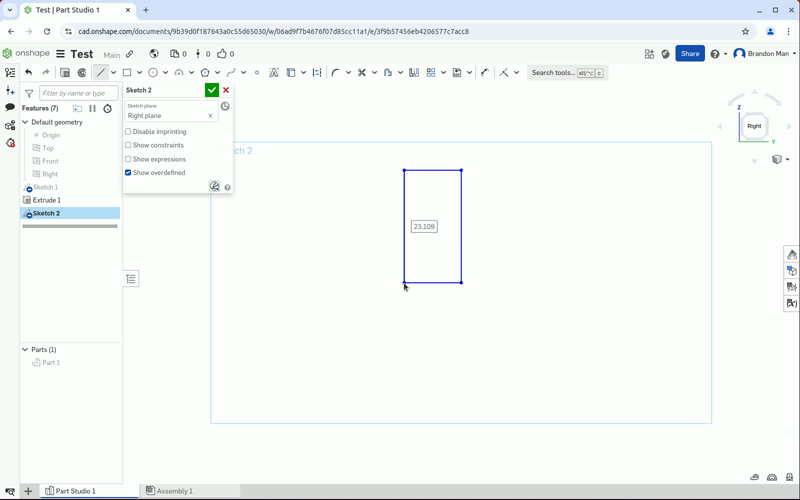
mouse_move(436, 252)
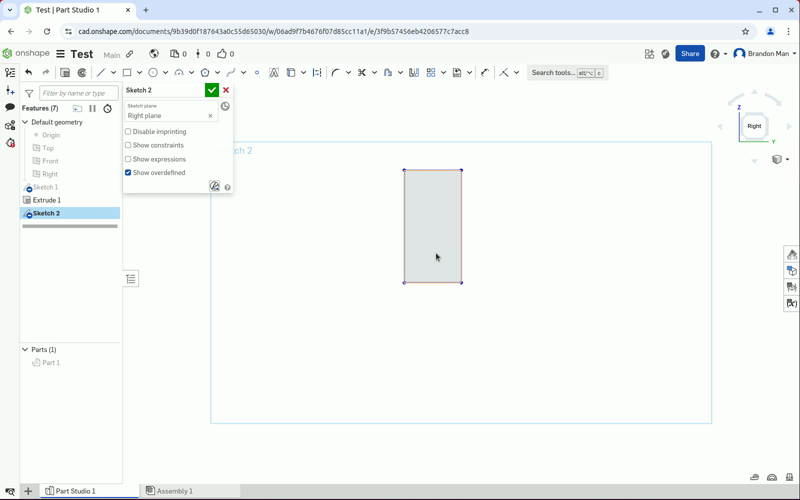
click(436, 252)
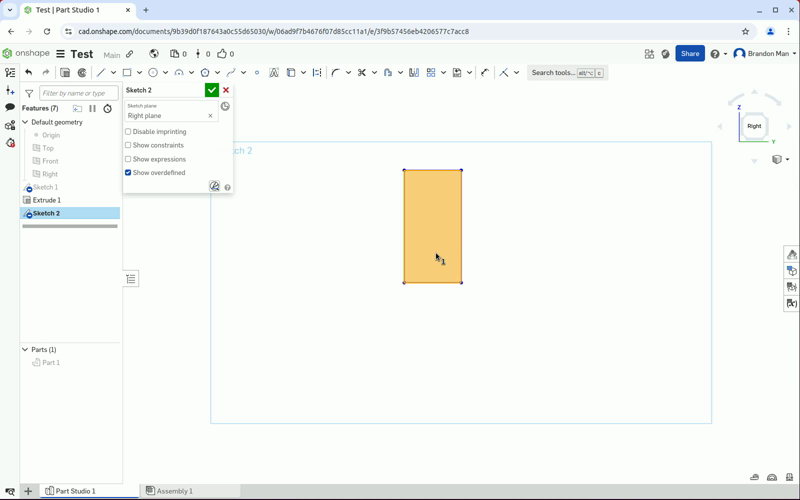
mouse_move(73, 352)
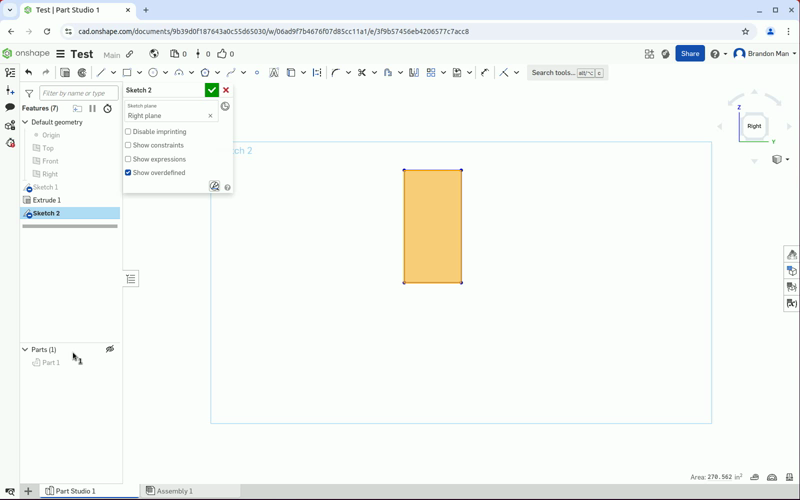
key(shift+y)
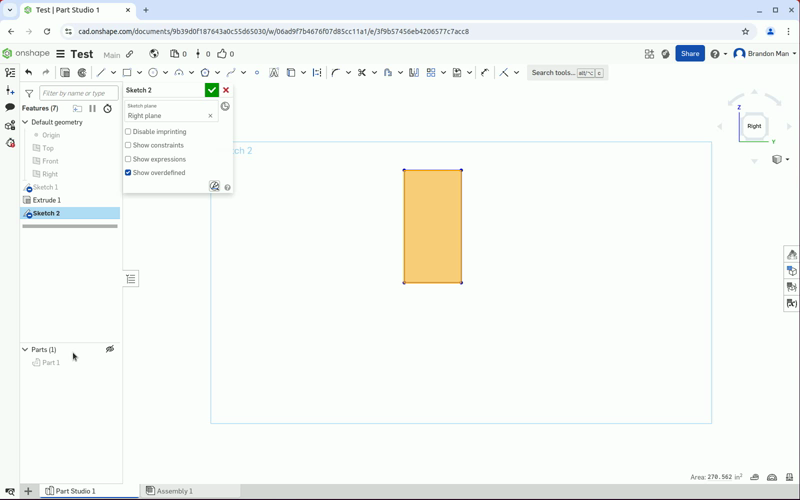
key(shift+e)
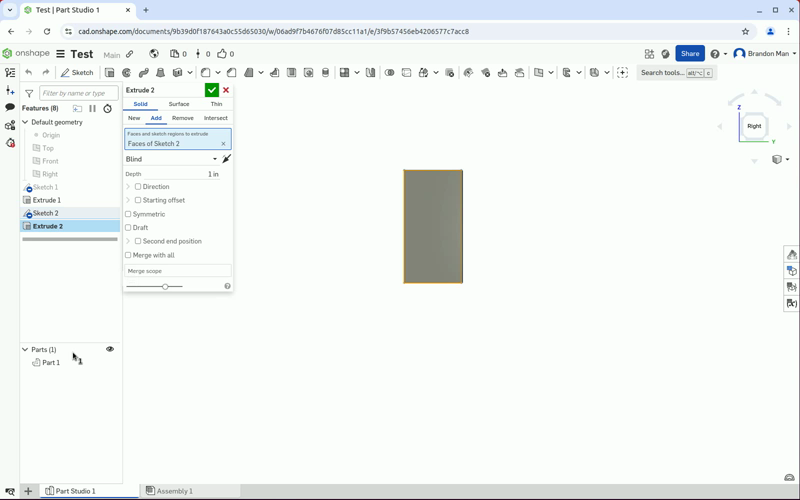
mouse_move(143, 106)
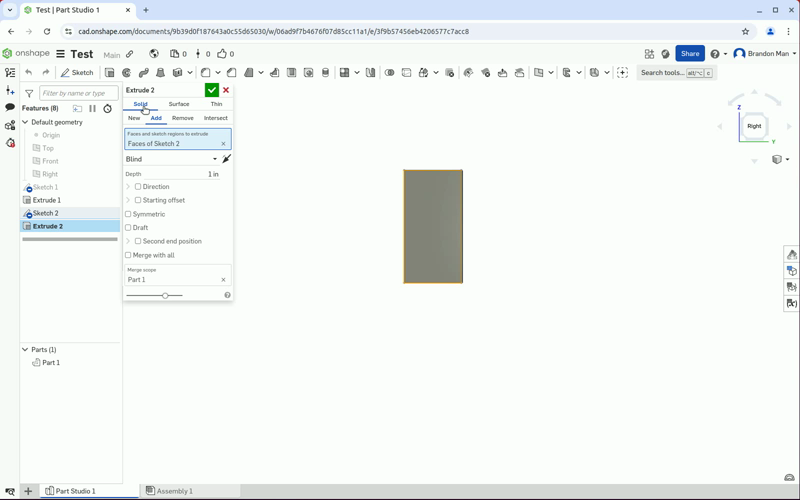
click(143, 106)
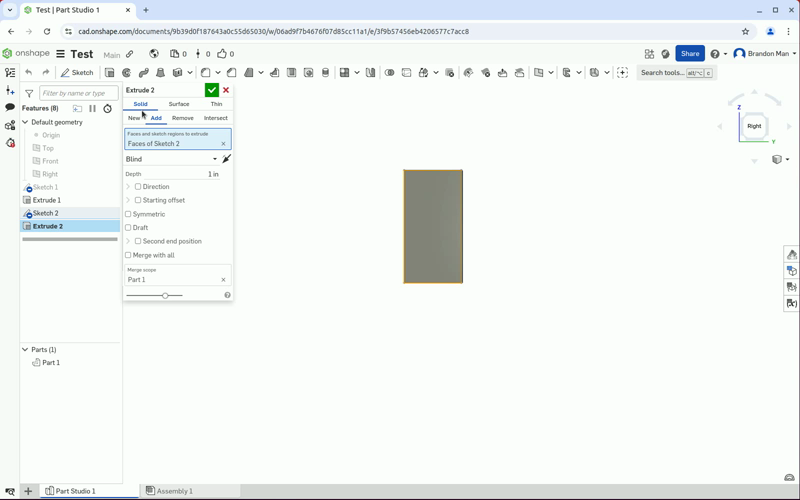
mouse_move(137, 120)
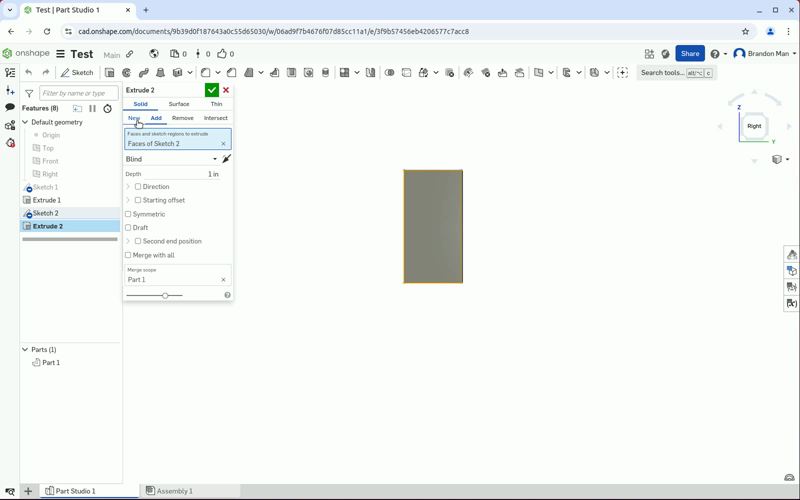
click(137, 120)
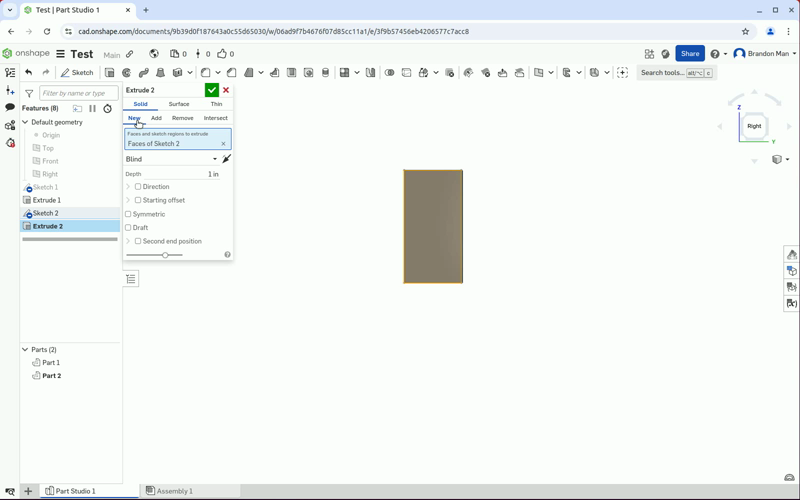
key(tab, 4)
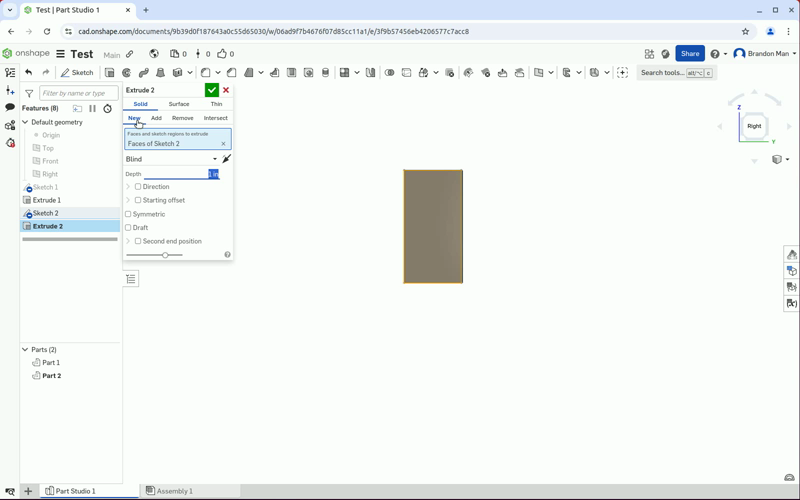
text(-0.241)
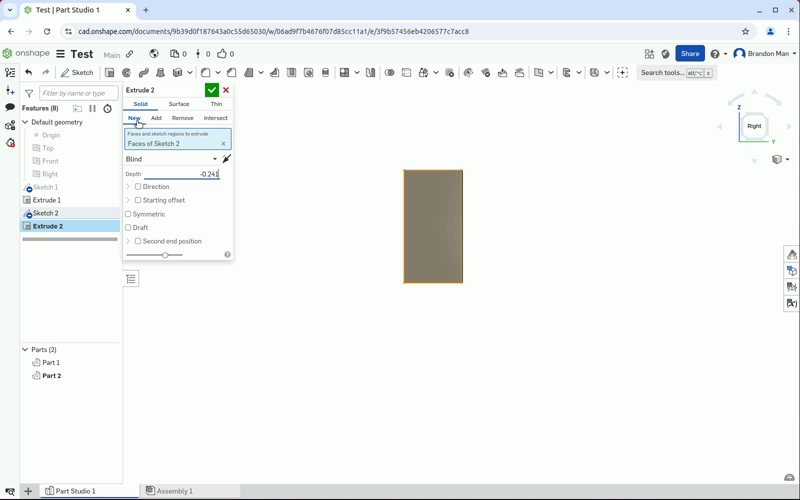
key(enter)
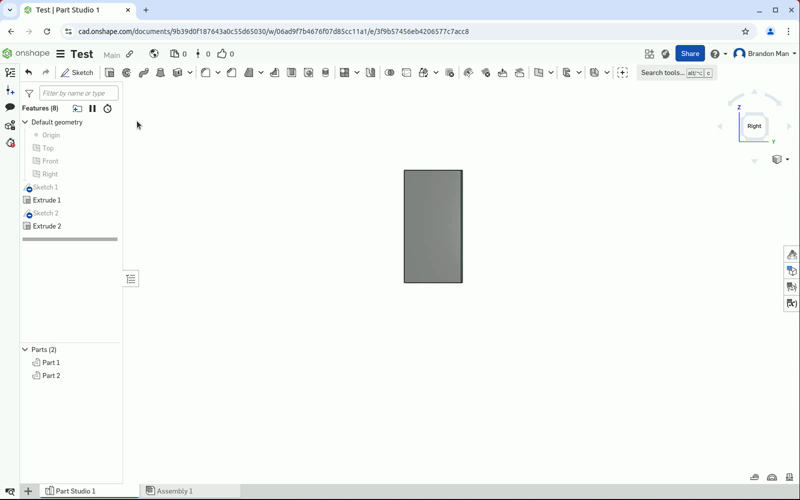
key(shift+h)
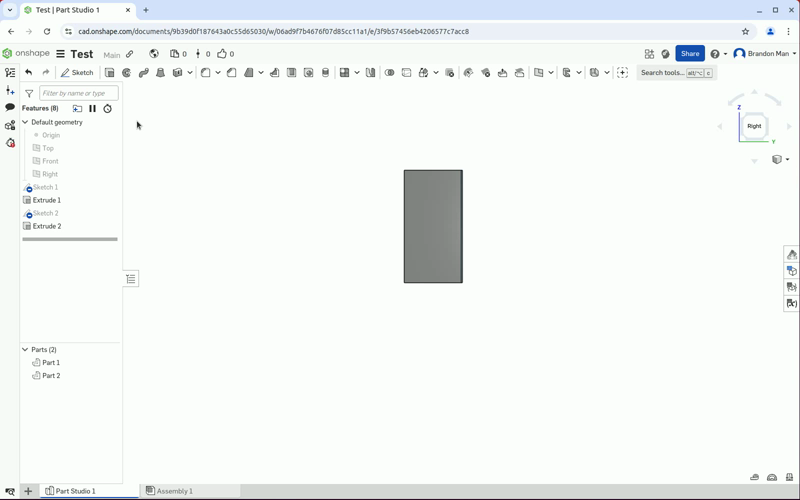
key(shift+h)
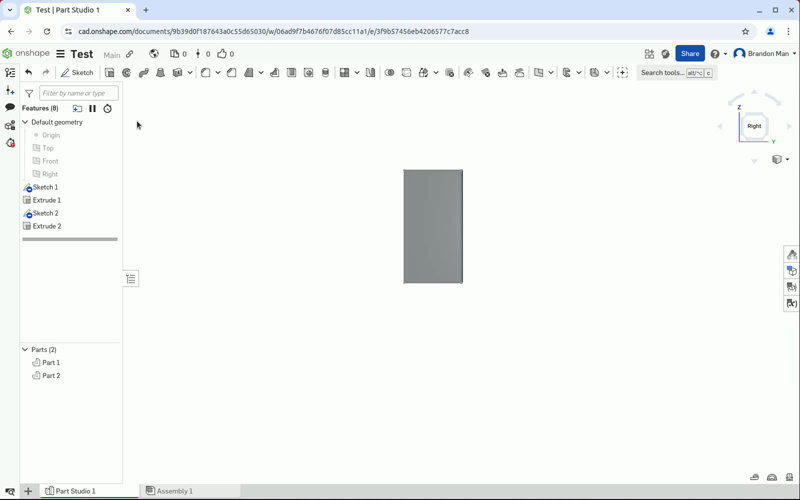
key(shift+7)
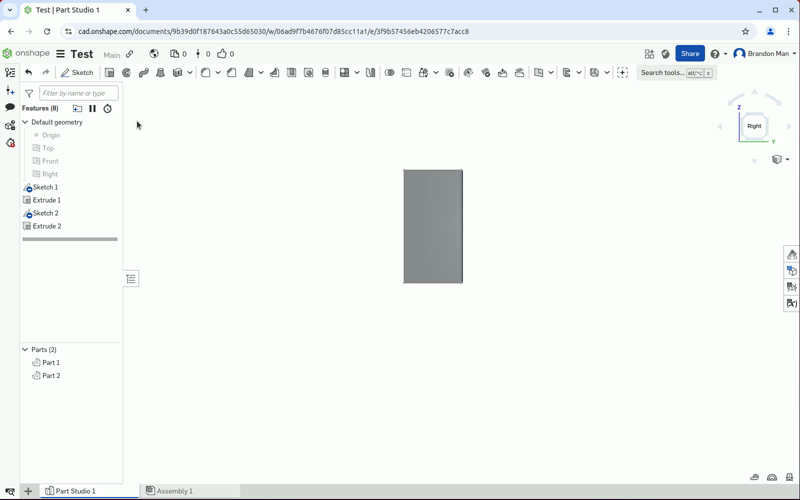
key(right, 2)
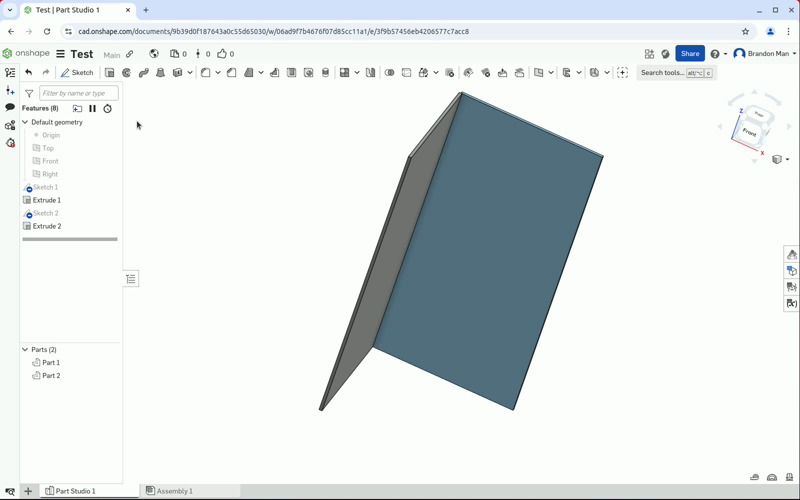
key(down, 2)
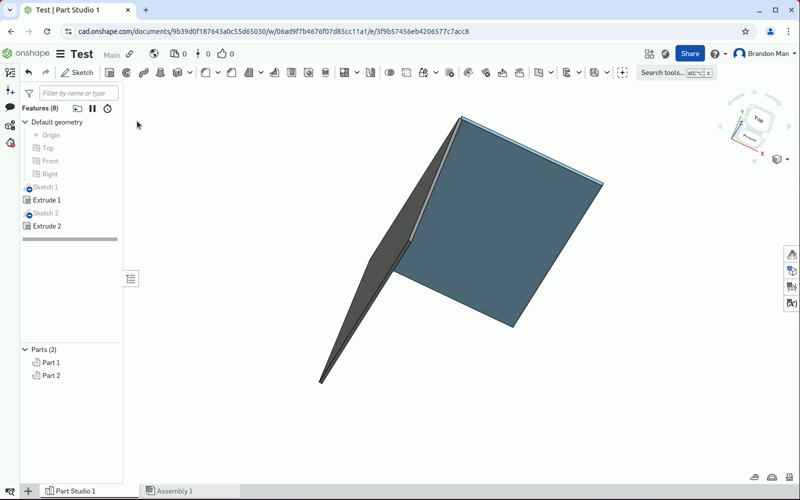
key(up, 2)
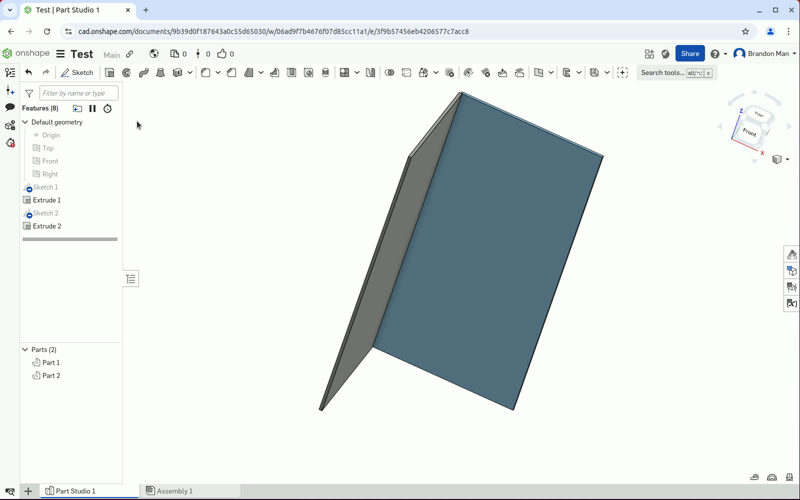
key(left, 2)
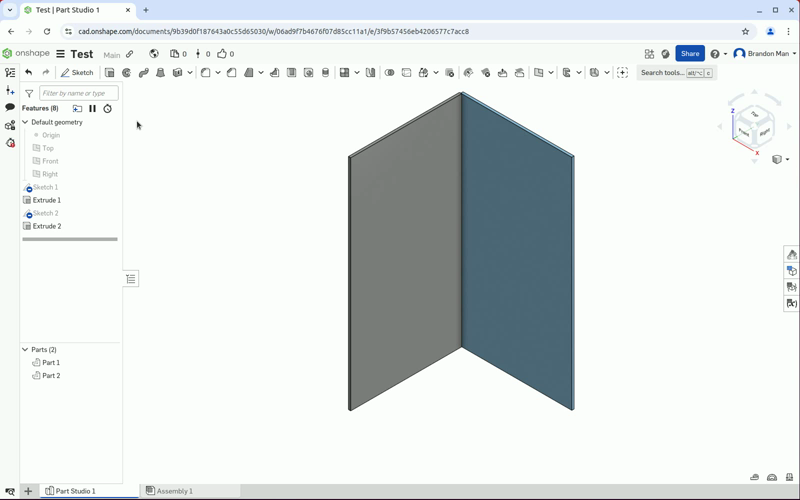
mouse_move(73, 189)
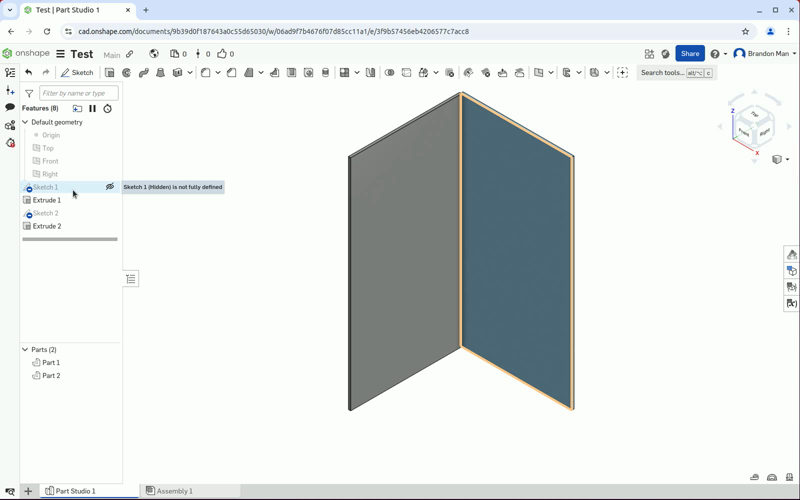
click(73, 189)